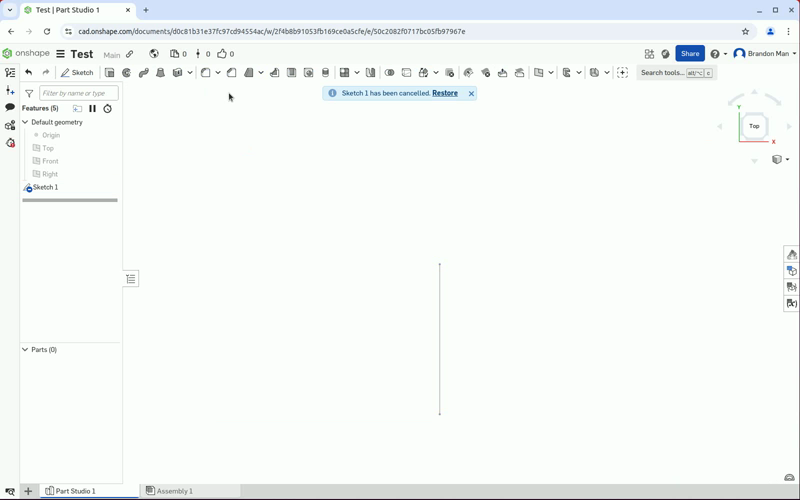
key(shift+h)
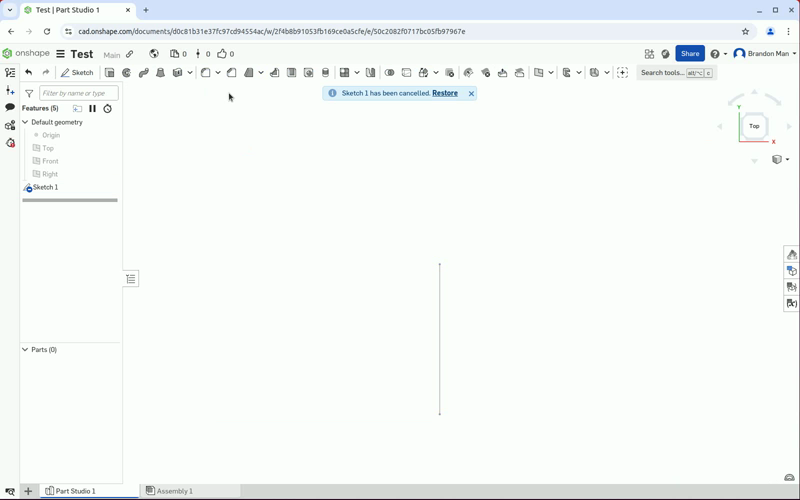
key(shift+s)
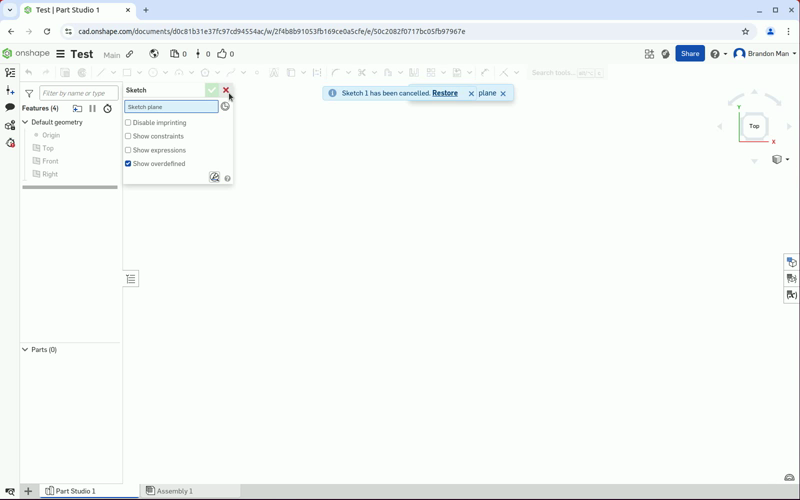
mouse_move(73, 150)
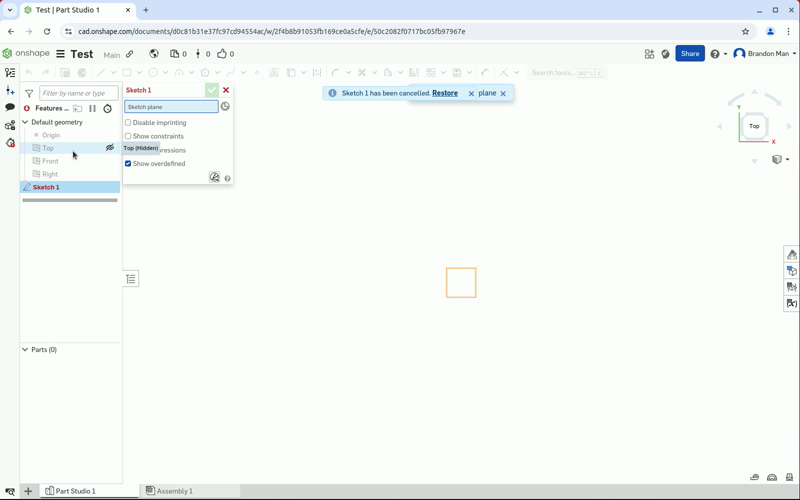
click(73, 150)
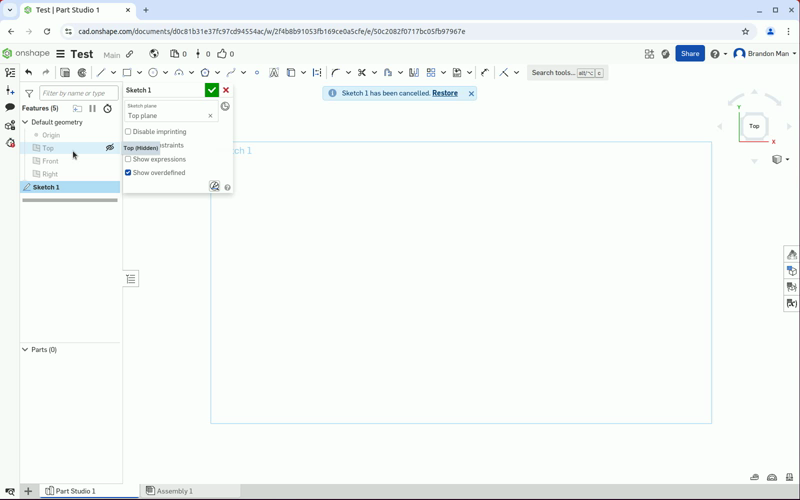
mouse_move(73, 352)
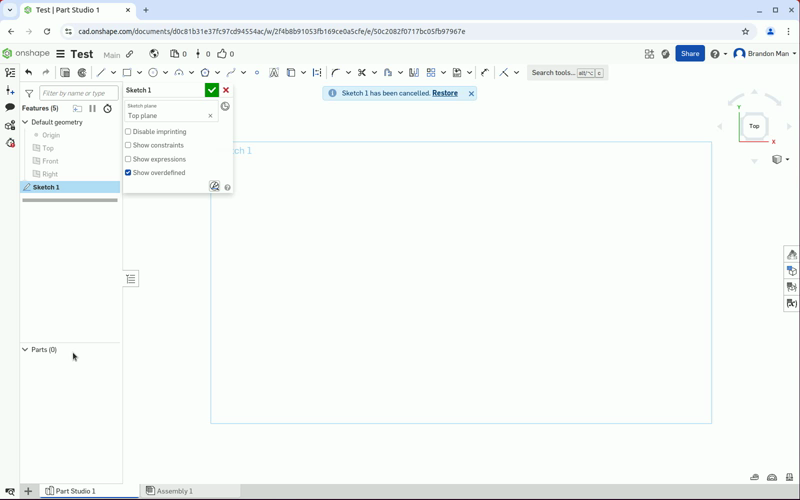
key(y)
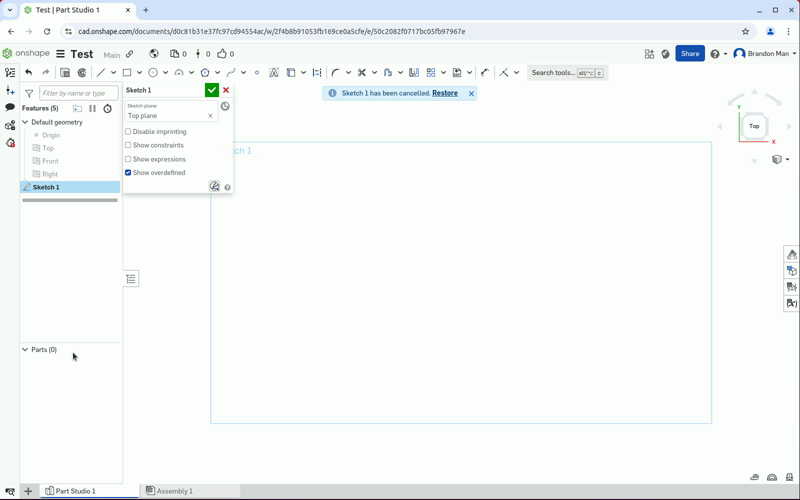
key(c)
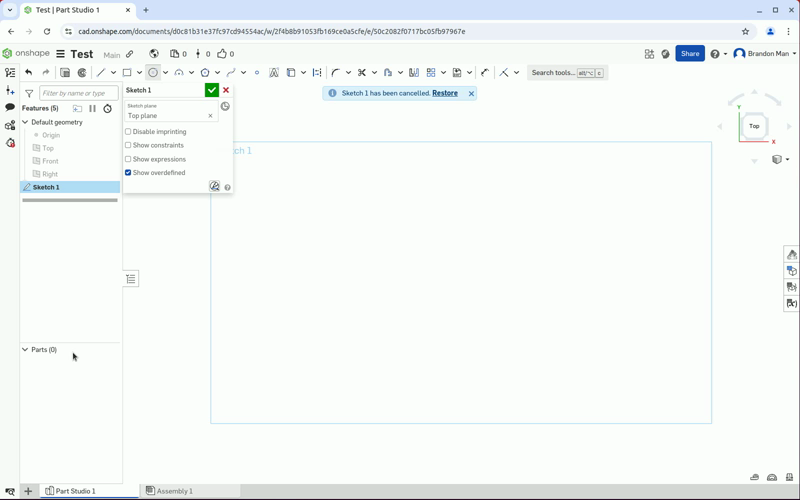
key_down(shift)
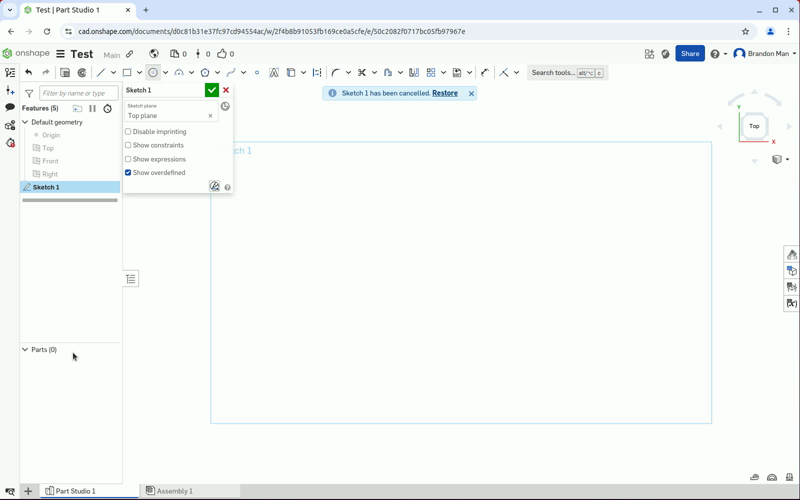
mouse_move(461, 282)
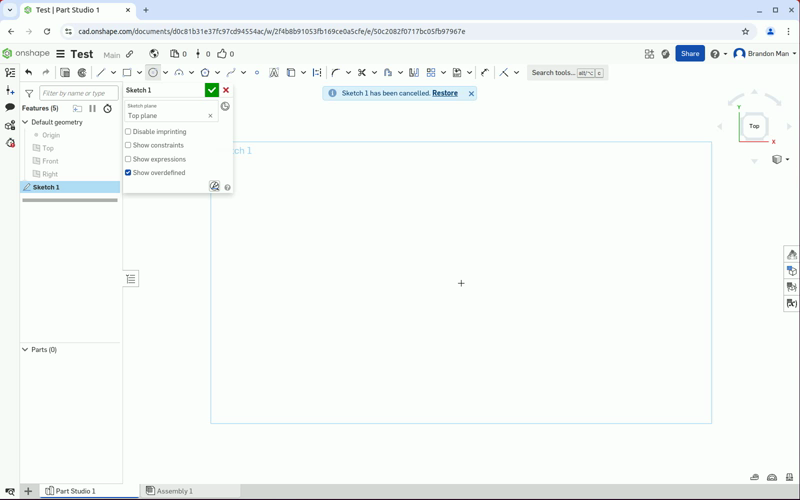
click(461, 282)
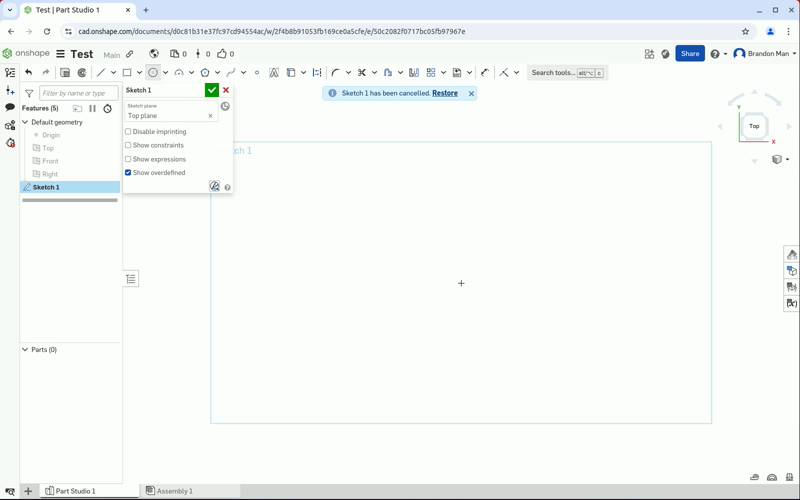
key_up(shift)
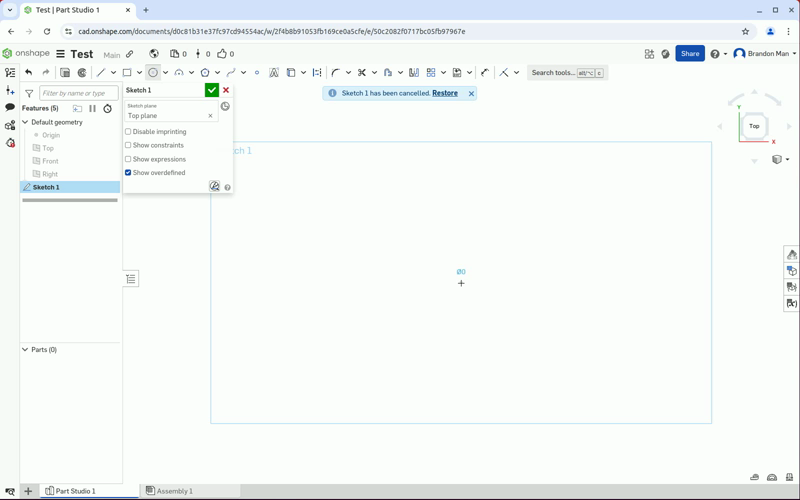
mouse_move(525, 282)
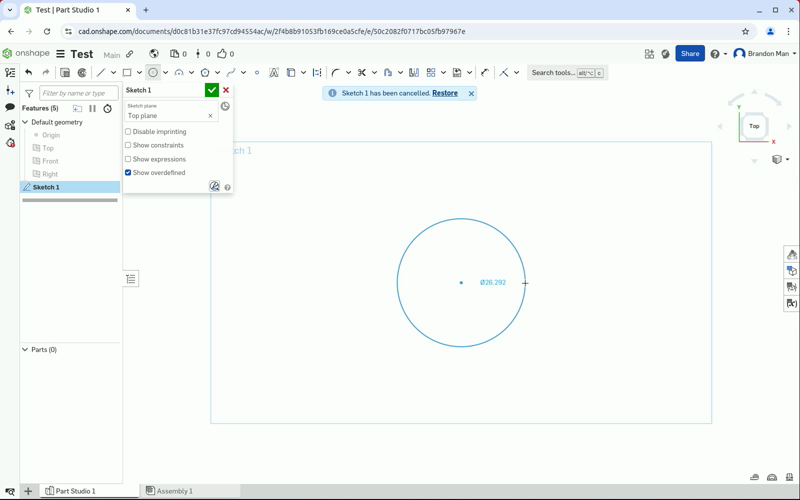
click(525, 282)
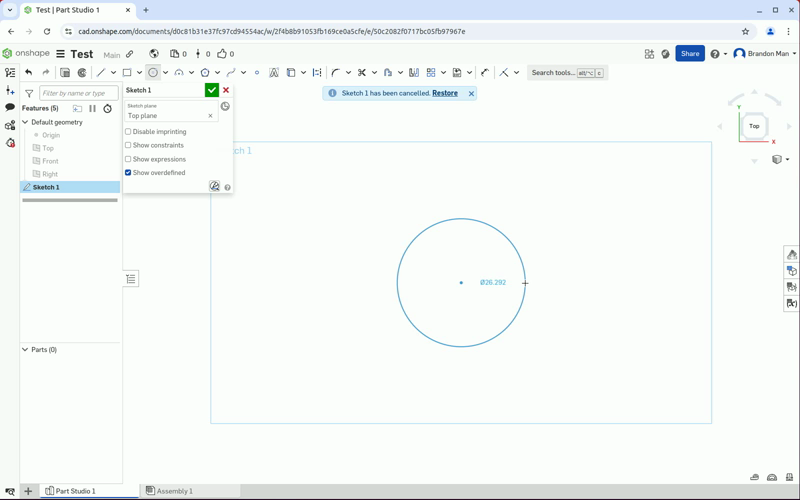
key(esc)
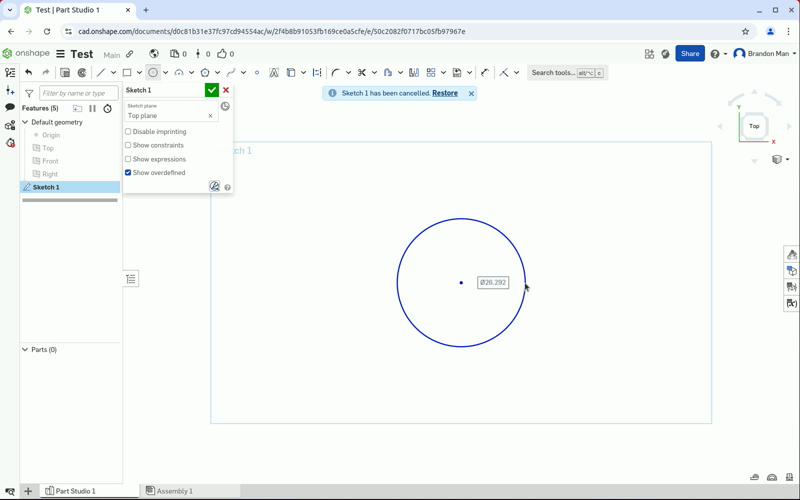
key(c)
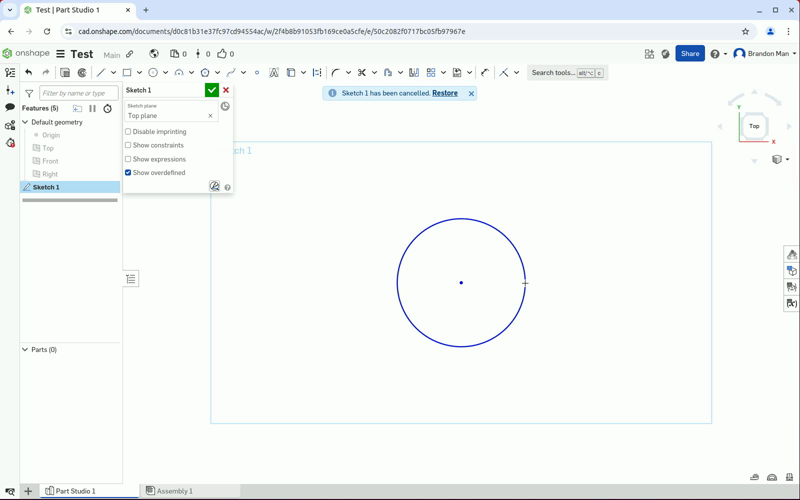
key_down(shift)
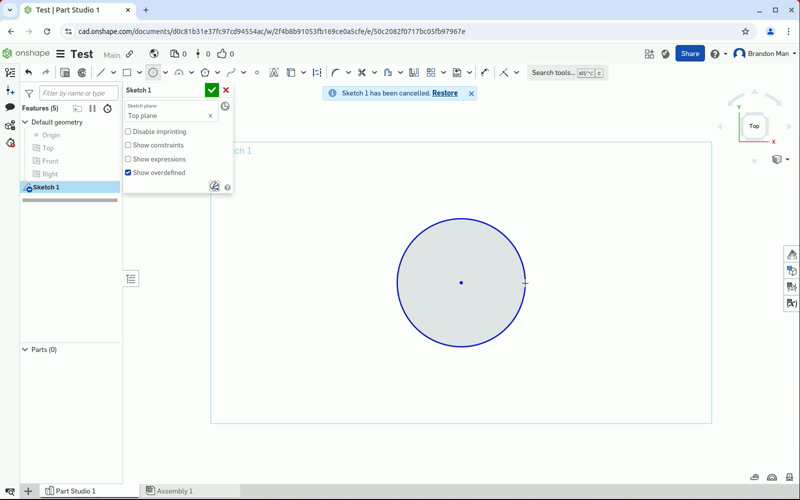
mouse_move(461, 282)
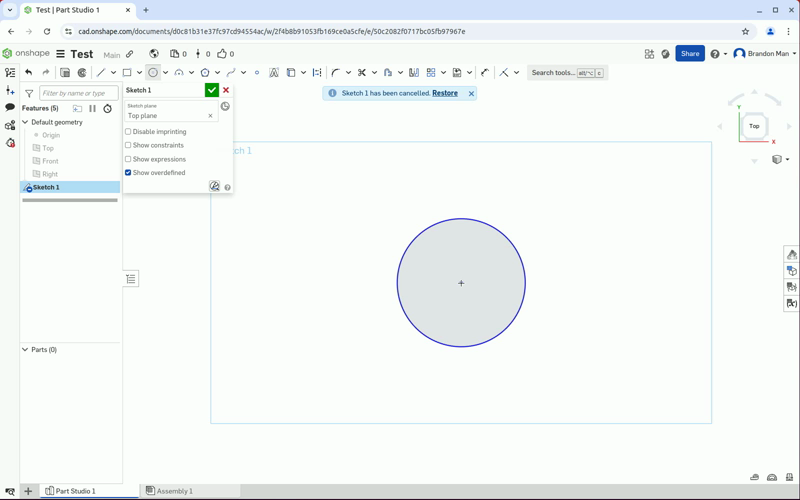
click(461, 282)
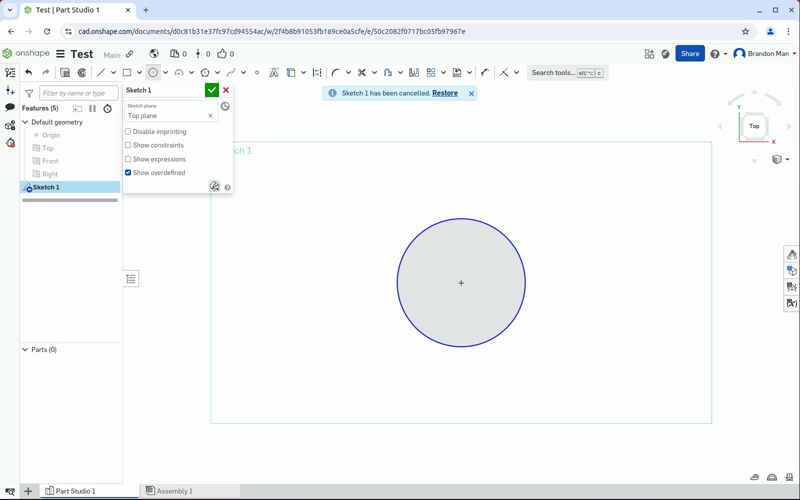
key_up(shift)
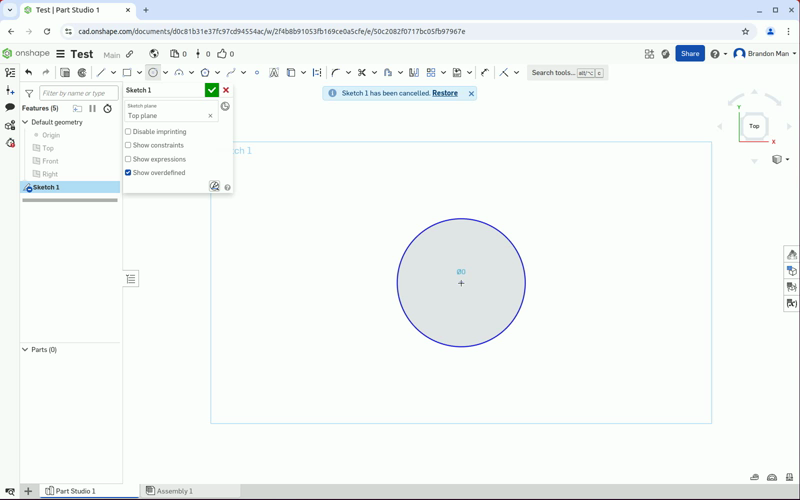
mouse_move(517, 282)
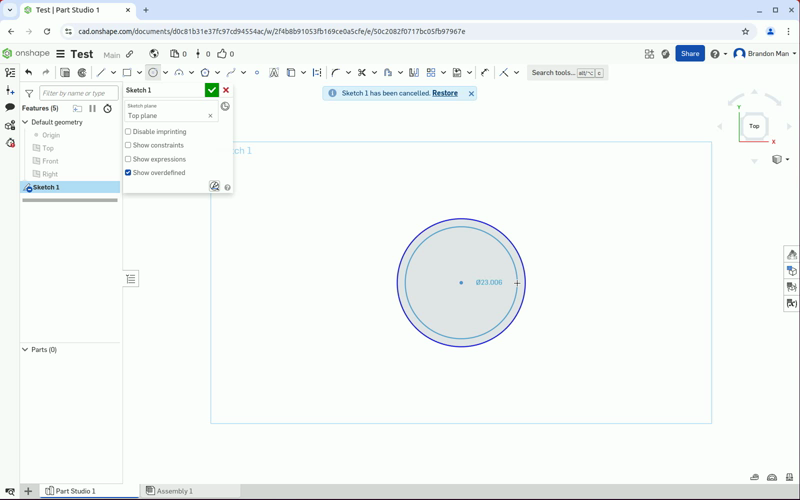
click(517, 282)
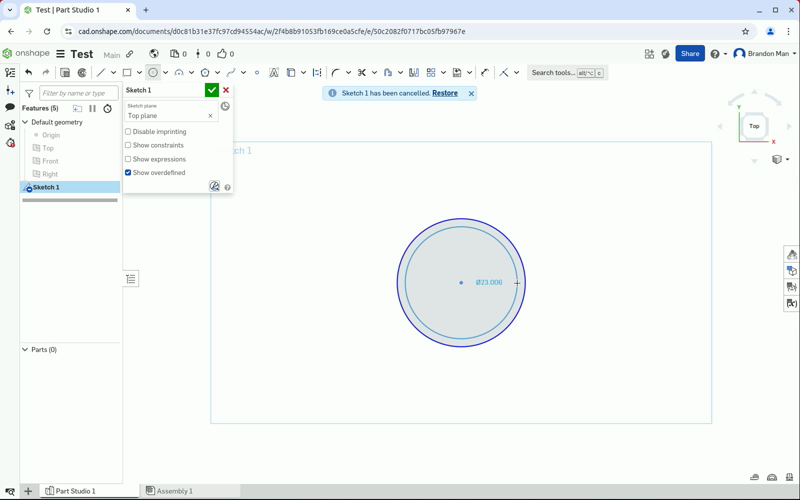
key(esc)
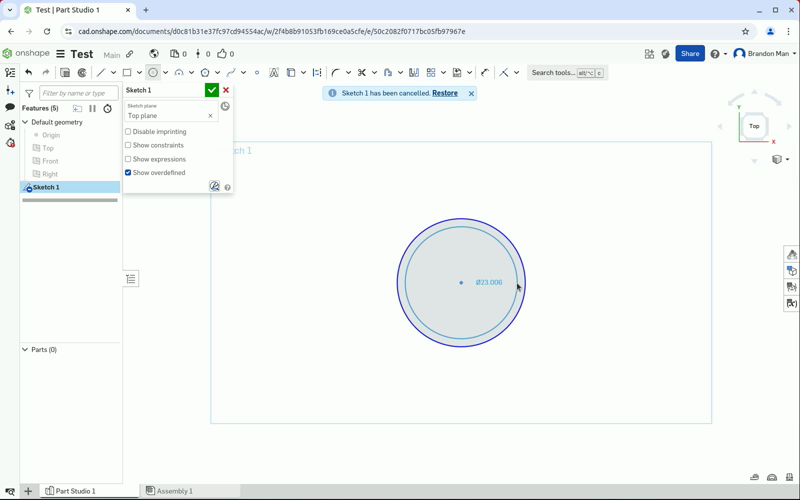
mouse_move(516, 301)
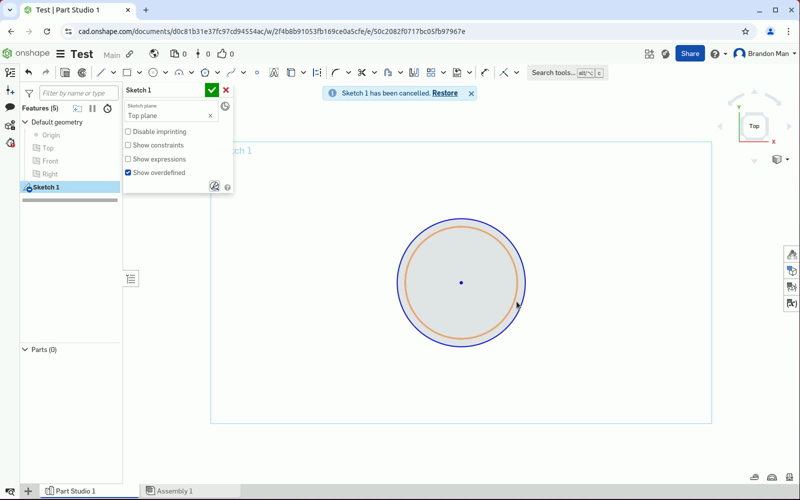
click(516, 301)
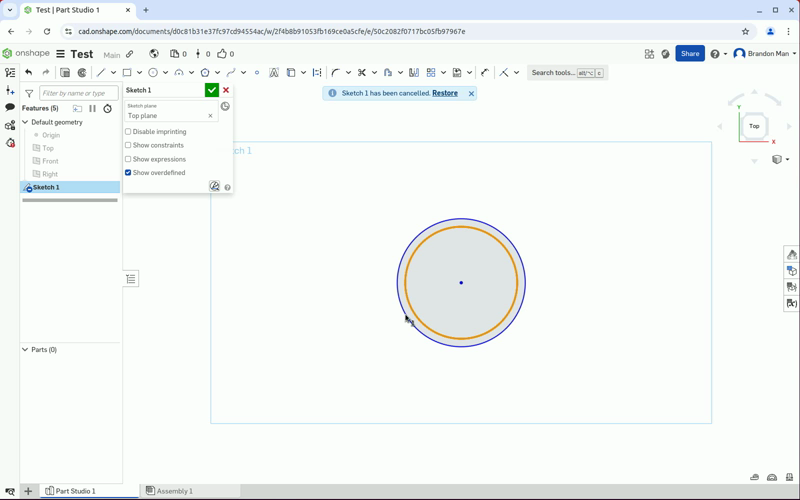
mouse_move(73, 352)
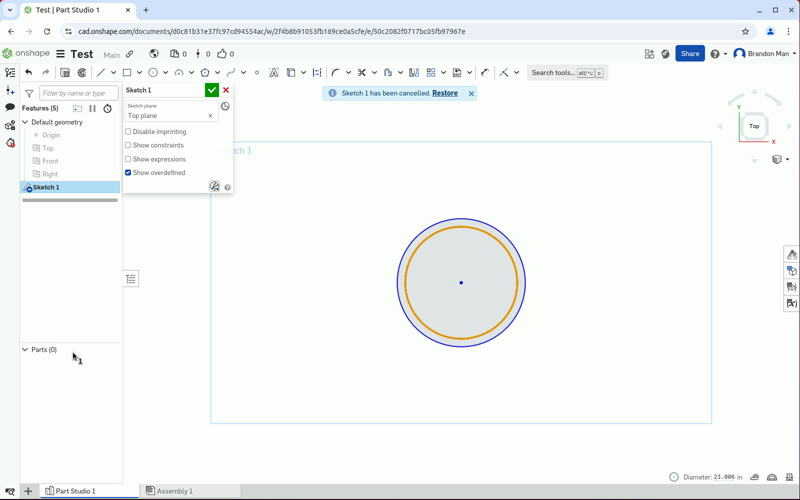
key(shift+y)
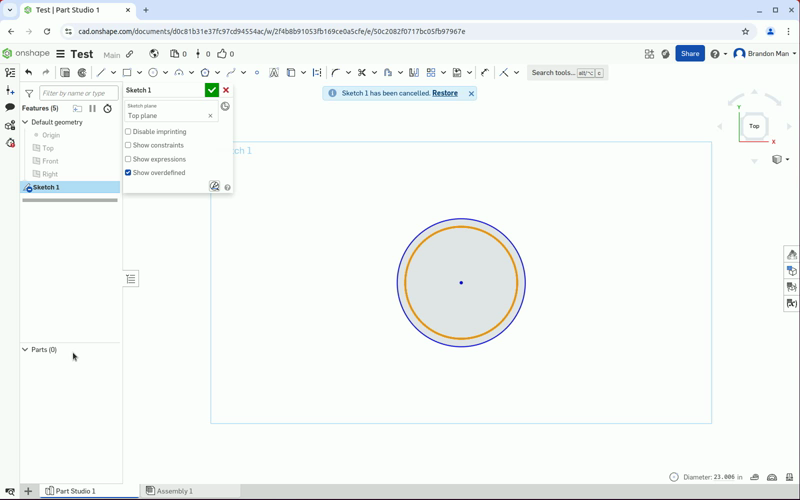
key(shift+e)
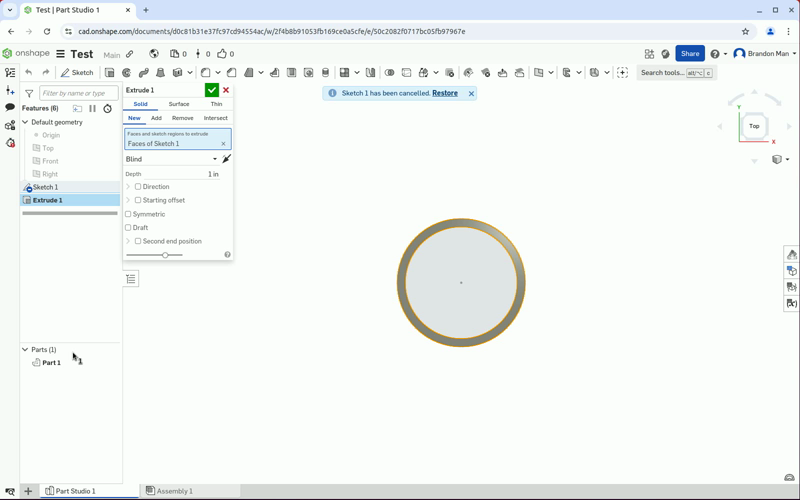
mouse_move(143, 106)
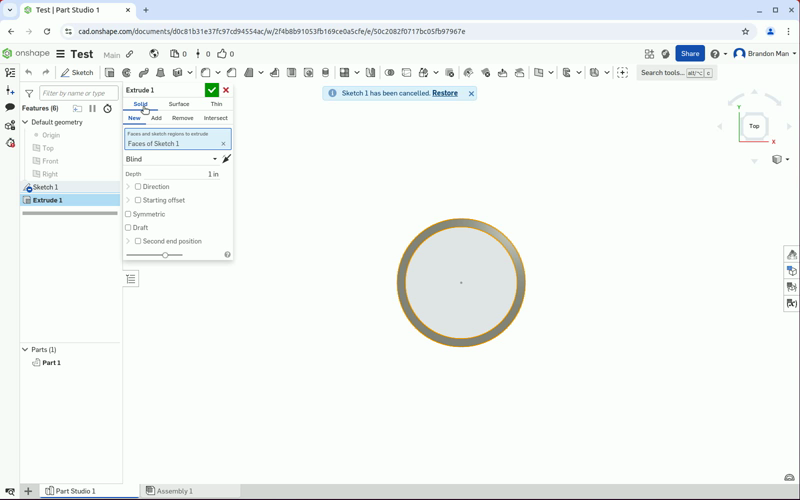
click(143, 106)
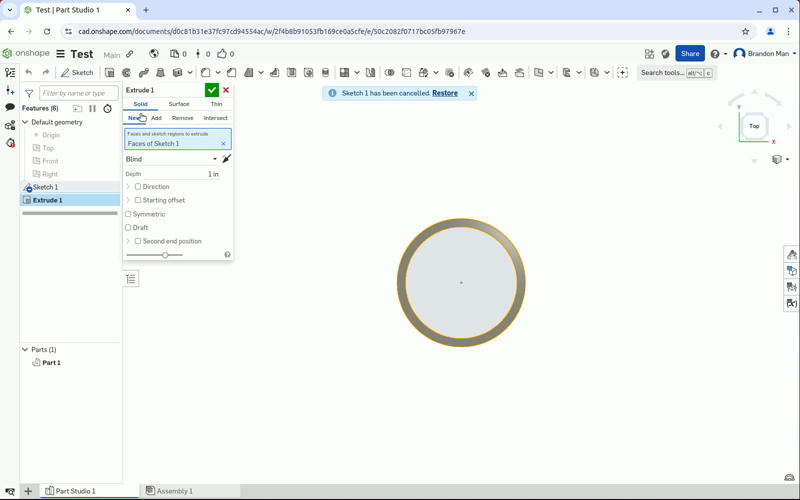
mouse_move(137, 120)
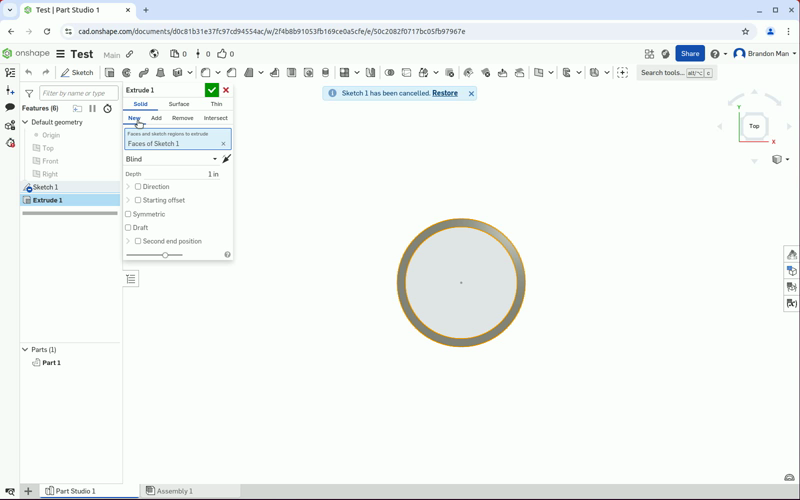
click(137, 120)
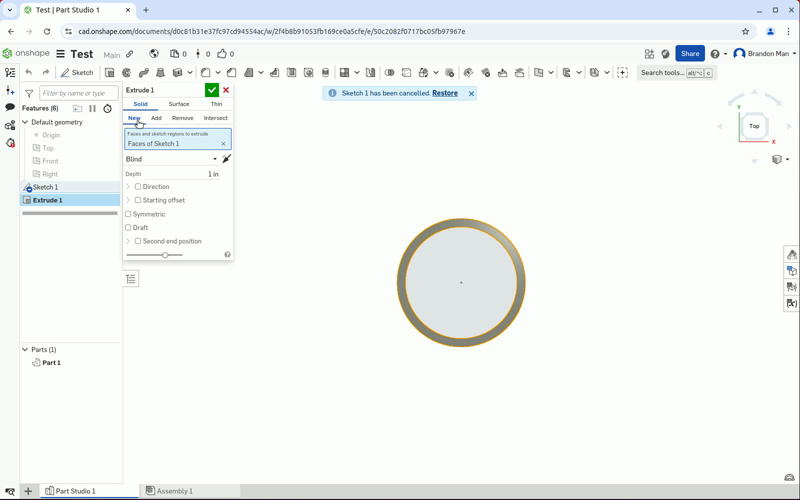
key(tab, 4)
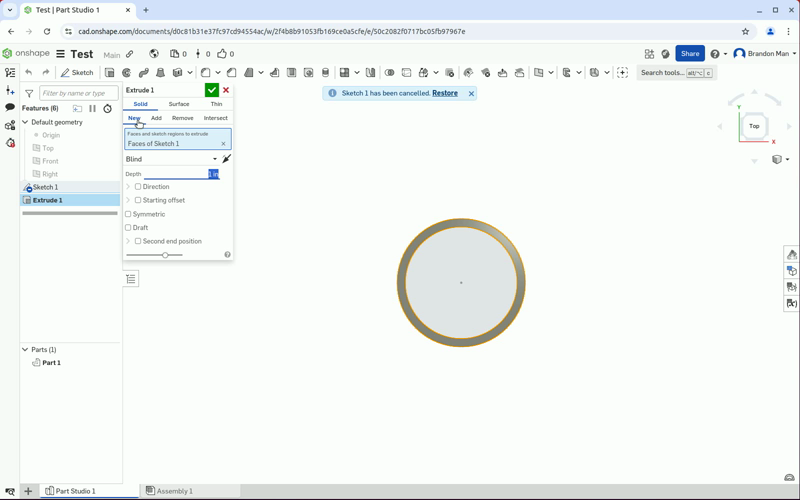
text(23.108)
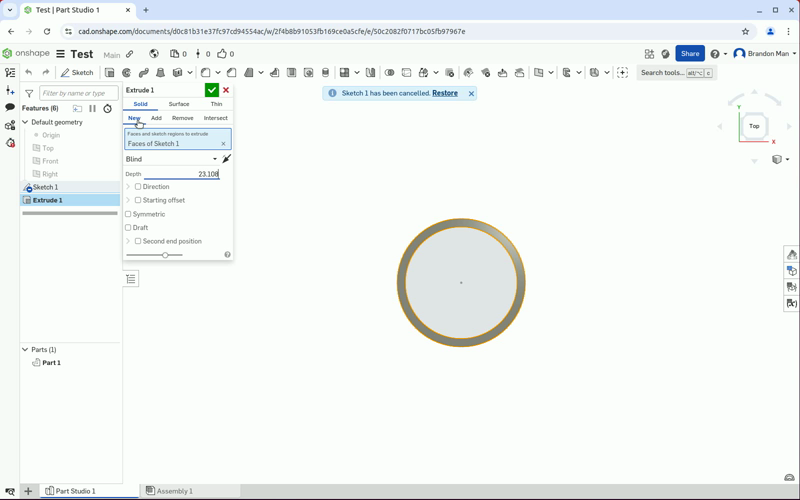
key(tab, 3)
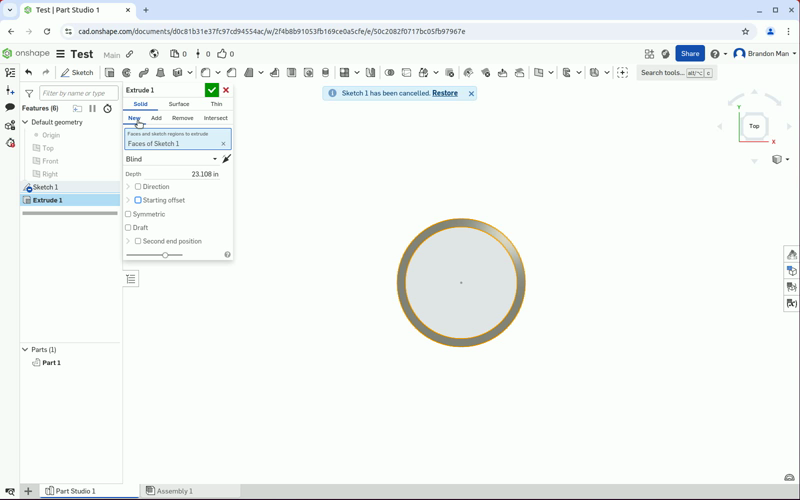
key(tab, 2)
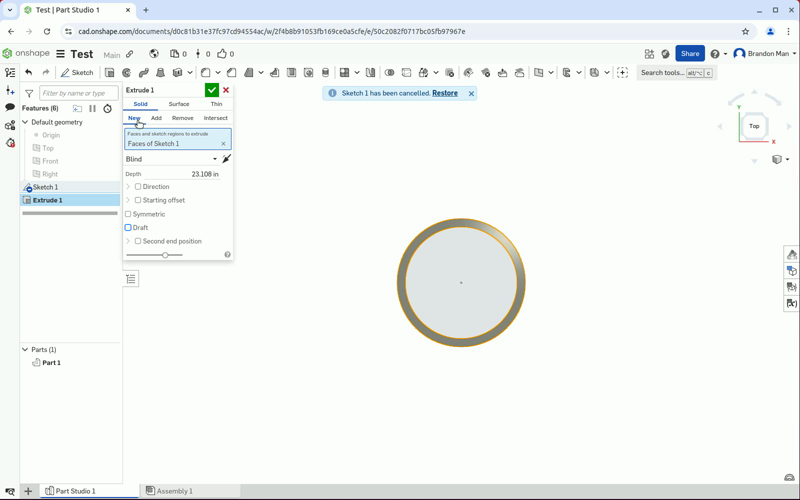
key(space)
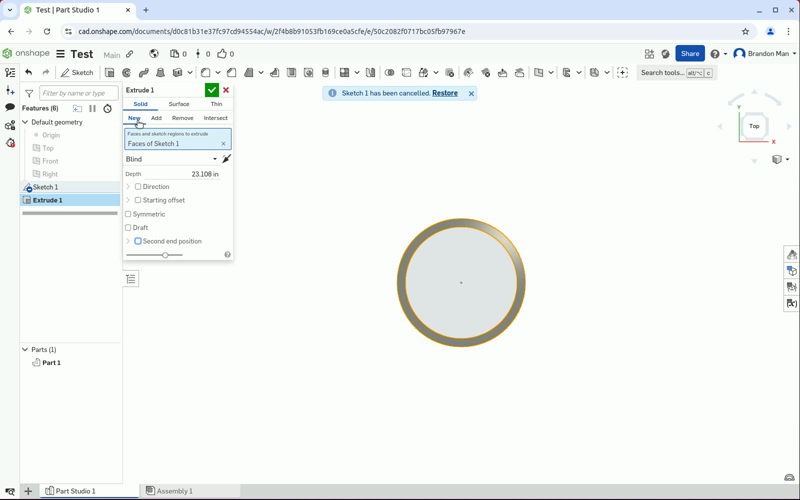
key(tab, 3)
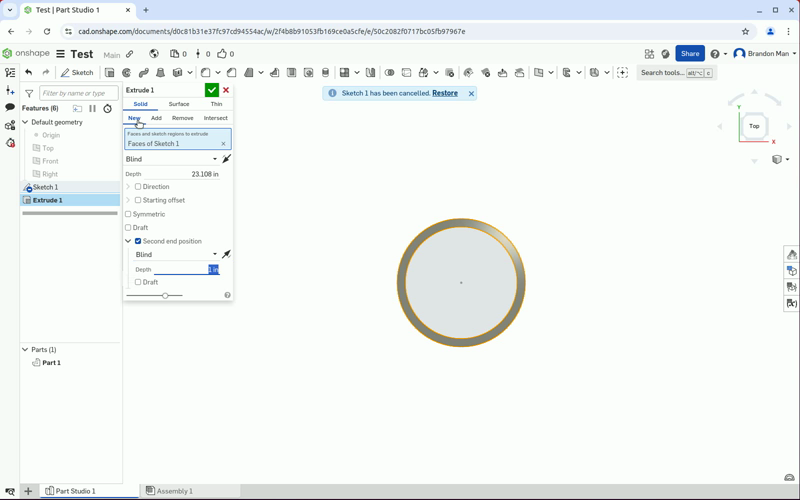
text(23.108)
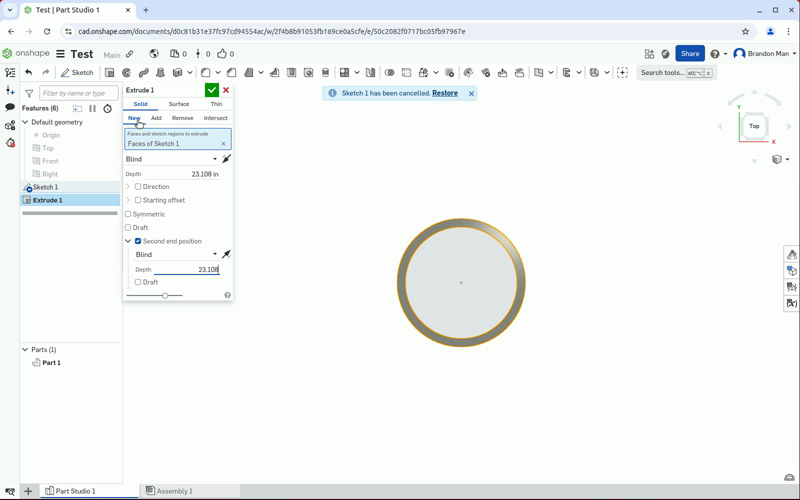
key(enter)
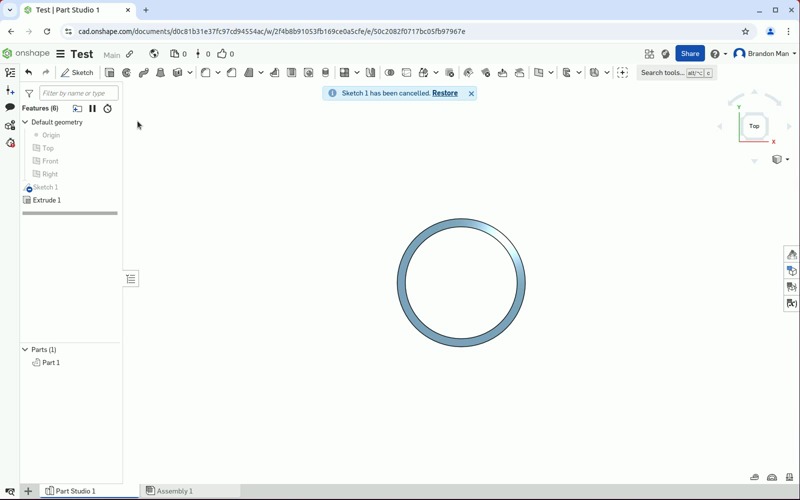
key(shift+h)
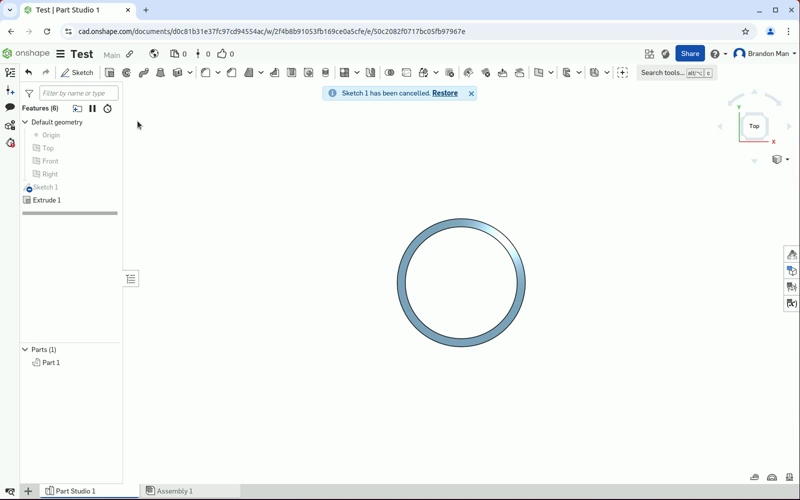
key(shift+h)
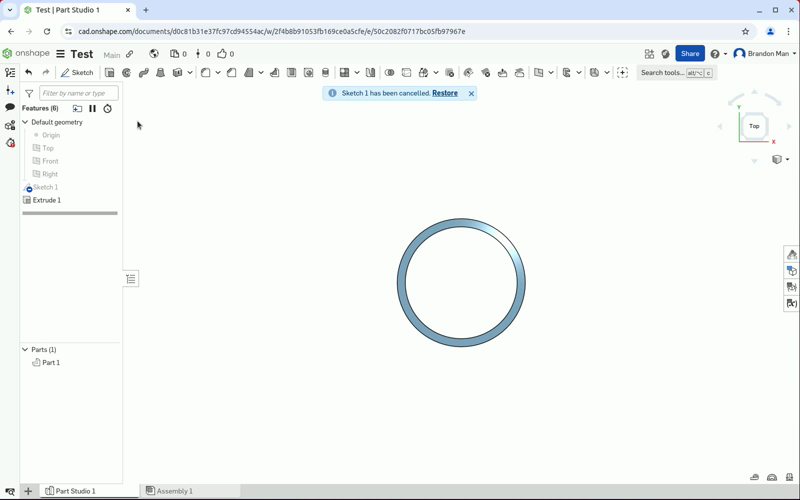
mouse_move(73, 189)
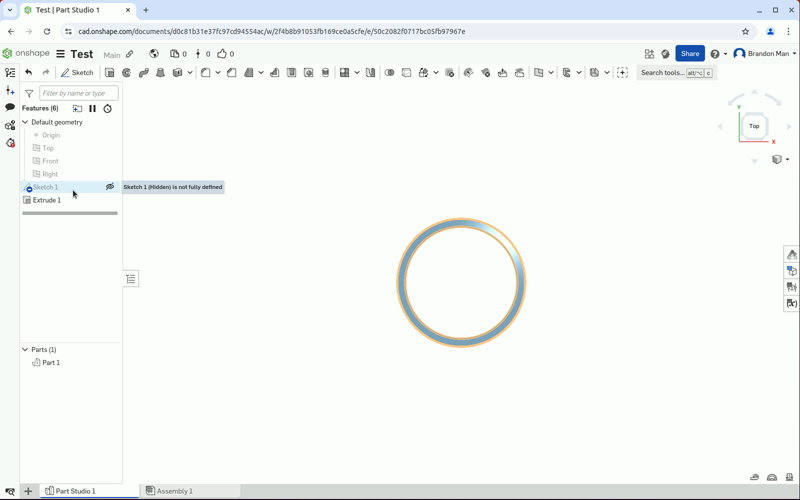
click(73, 189)
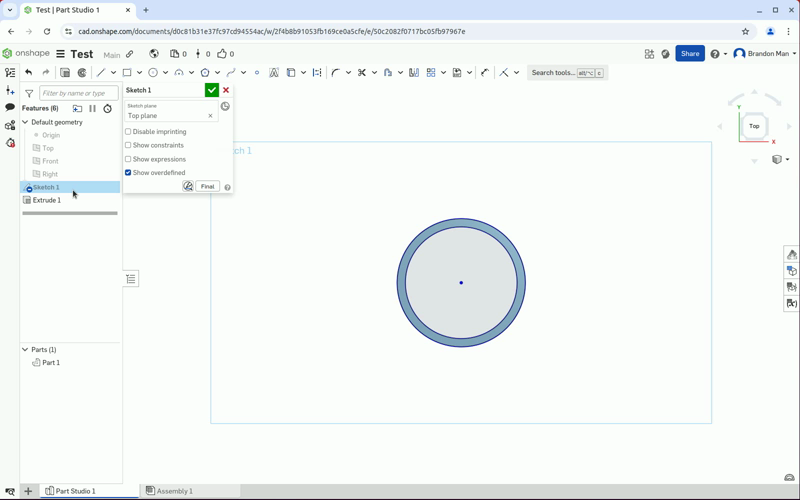
mouse_move(229, 92)
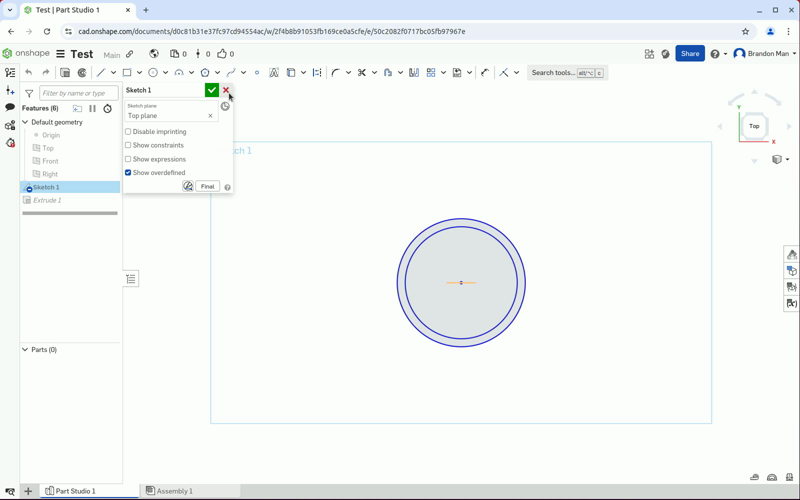
click(229, 92)
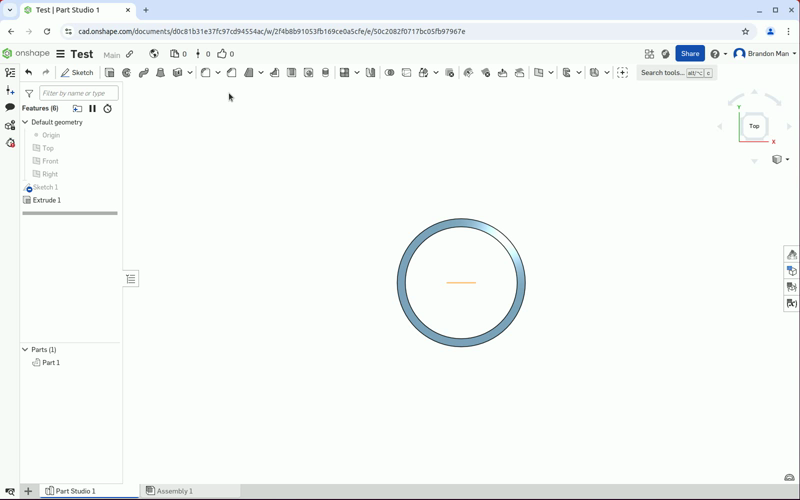
mouse_move(73, 352)
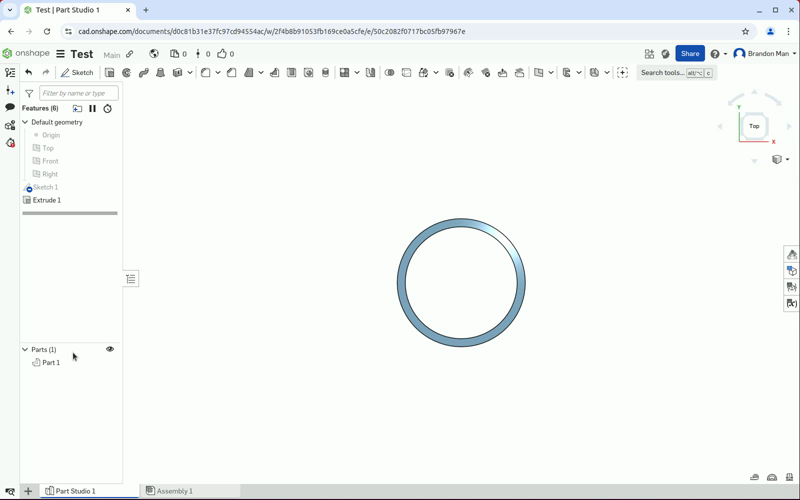
key(y)
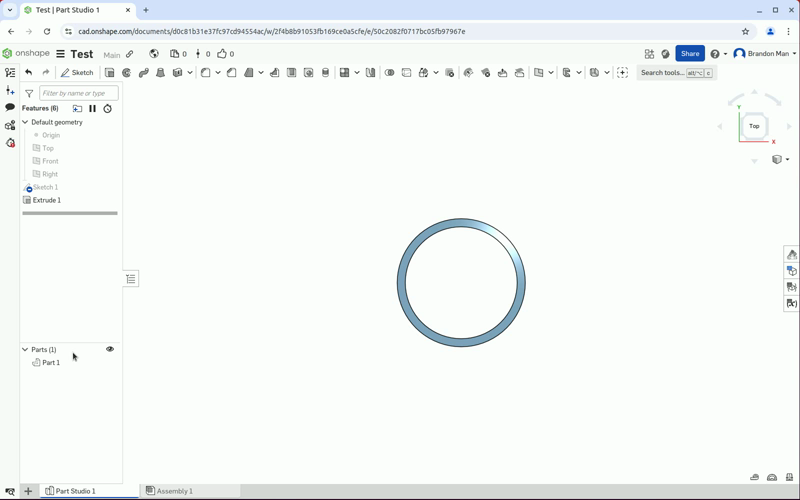
key(shift+p)
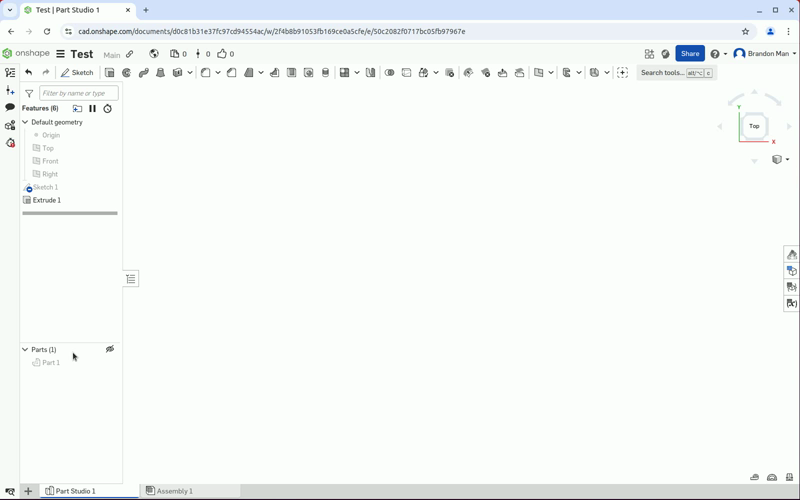
key(space)
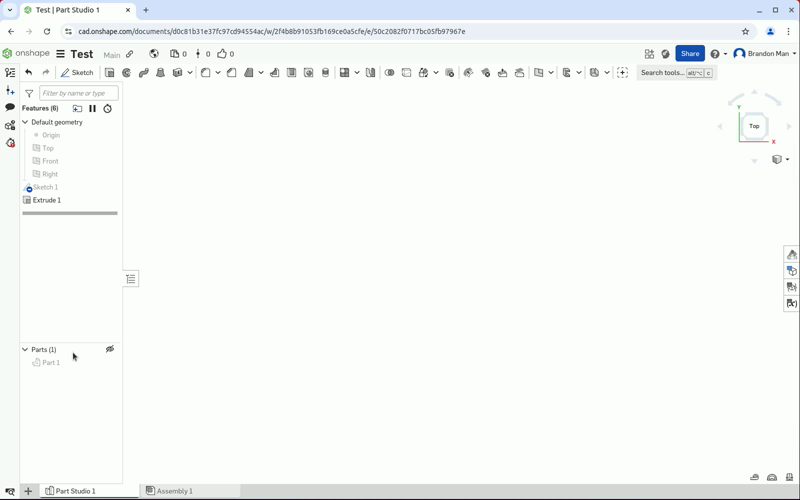
key_down(shift)
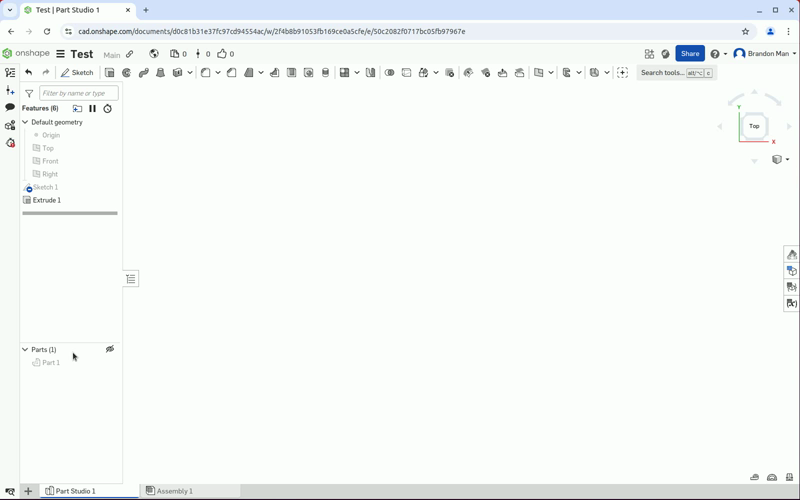
key(up)
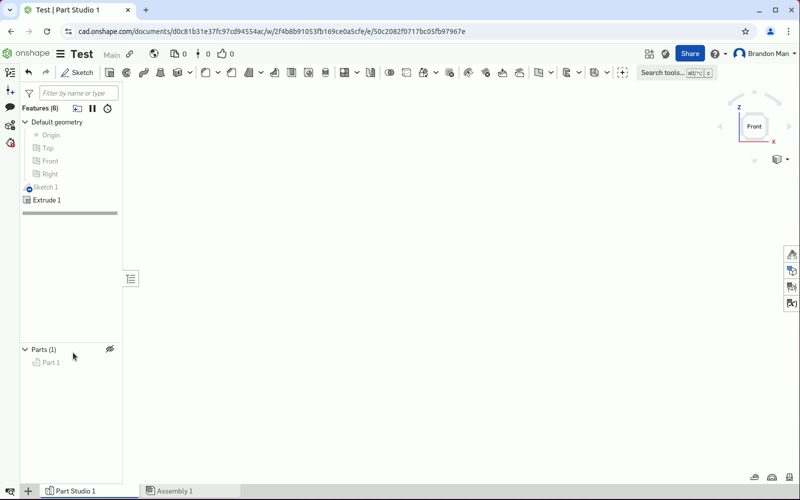
key_up(shift)
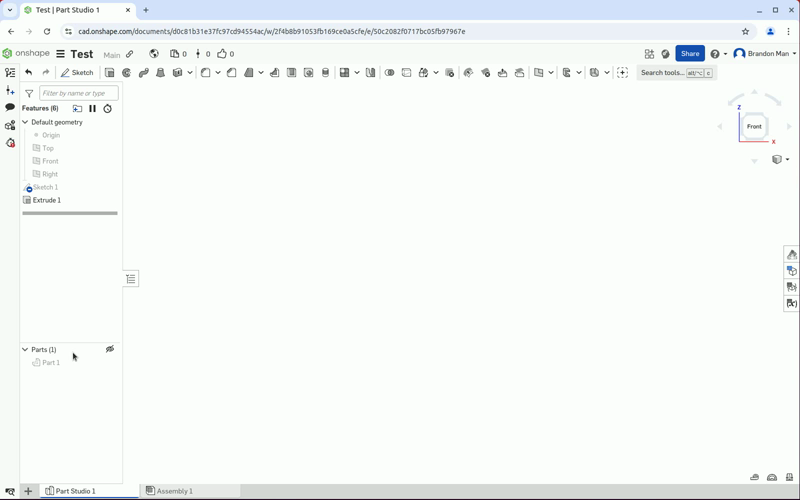
key(space)
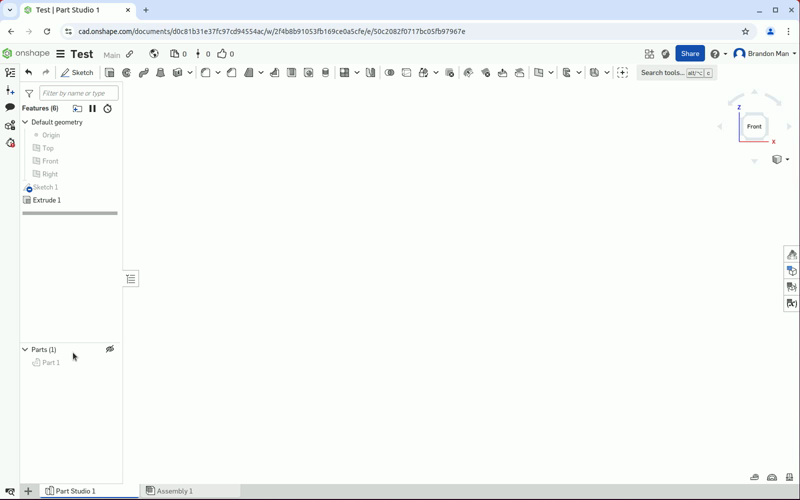
key_down(shift)
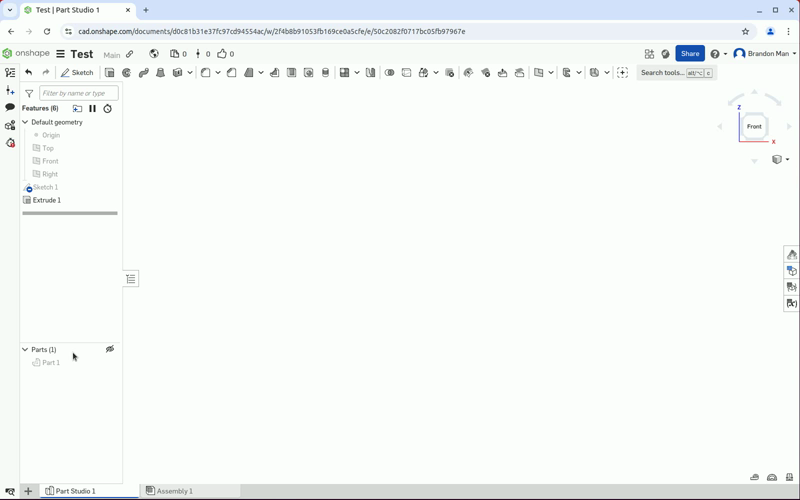
key(left)
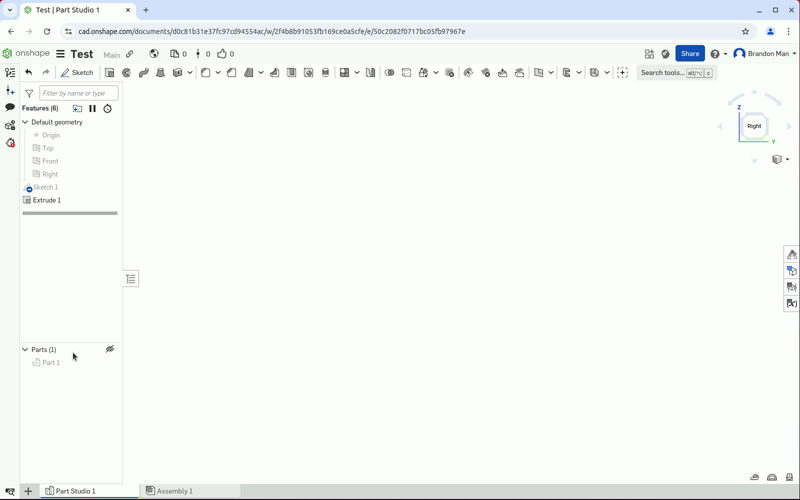
key_up(shift)
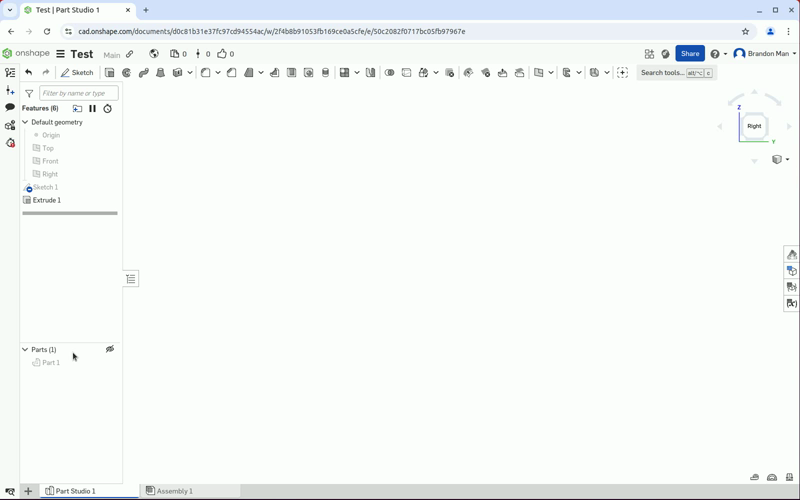
mouse_move(73, 352)
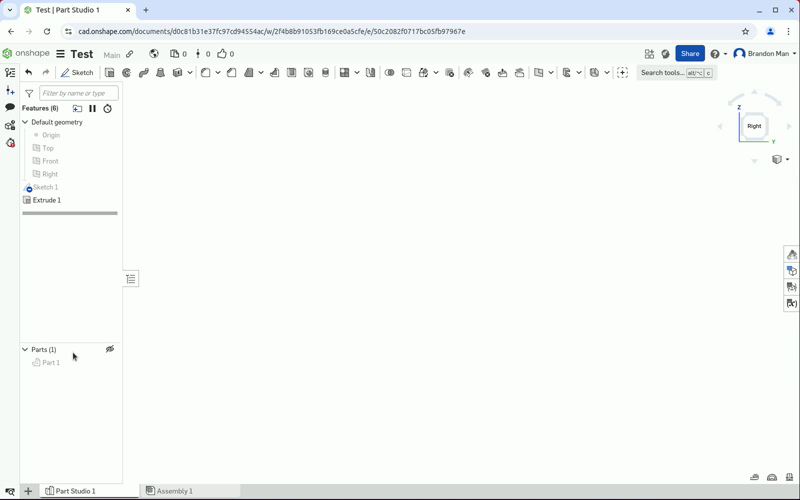
key(shift+y)
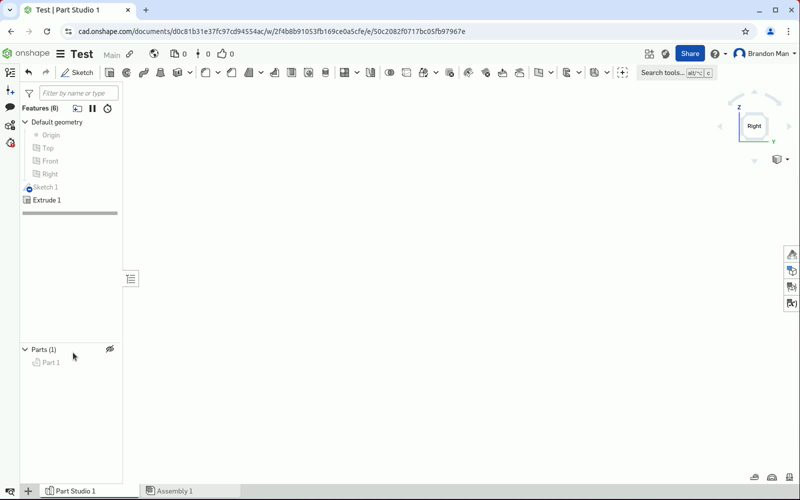
key(shift+s)
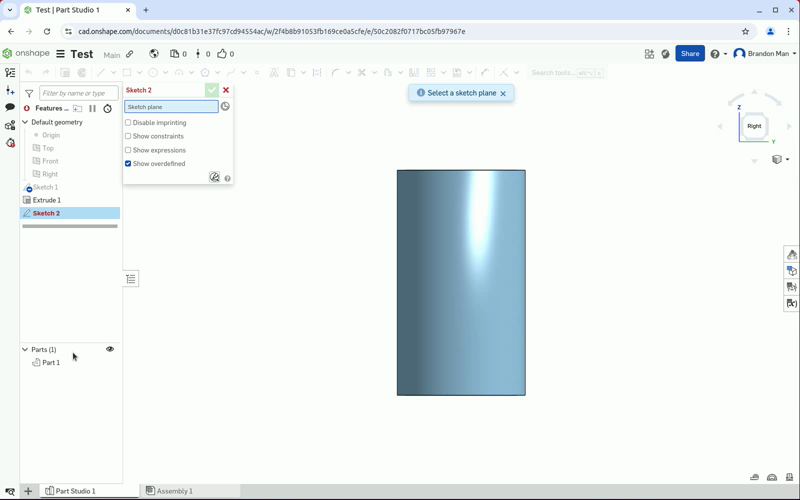
mouse_move(73, 176)
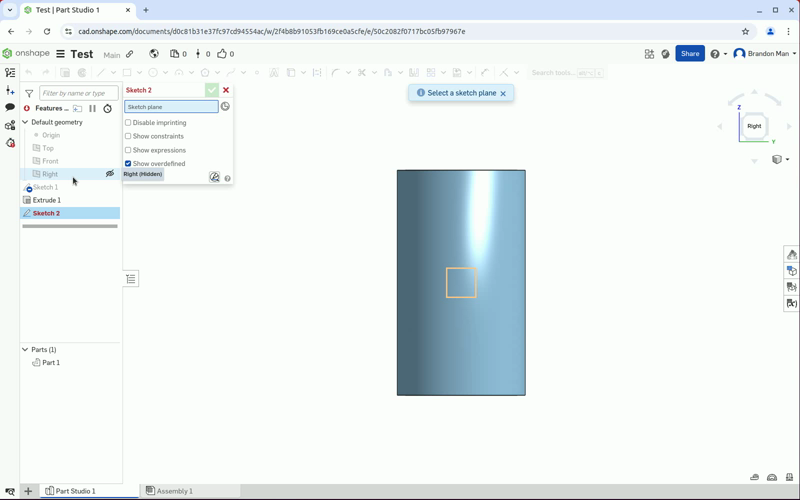
click(73, 176)
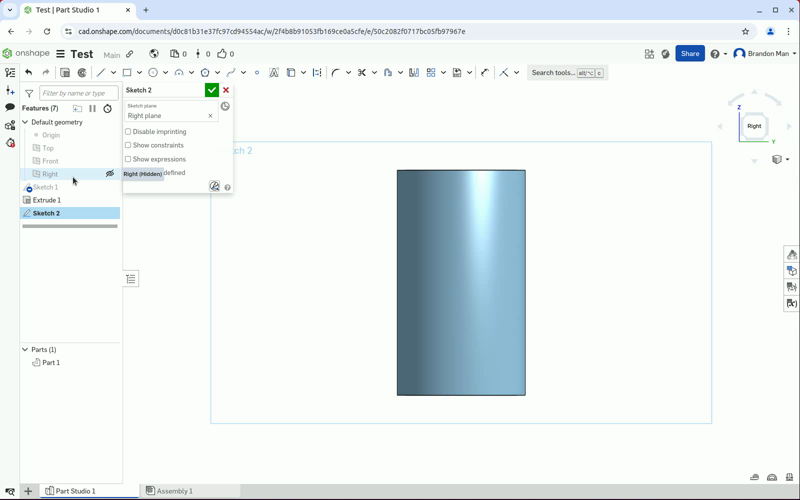
mouse_move(73, 352)
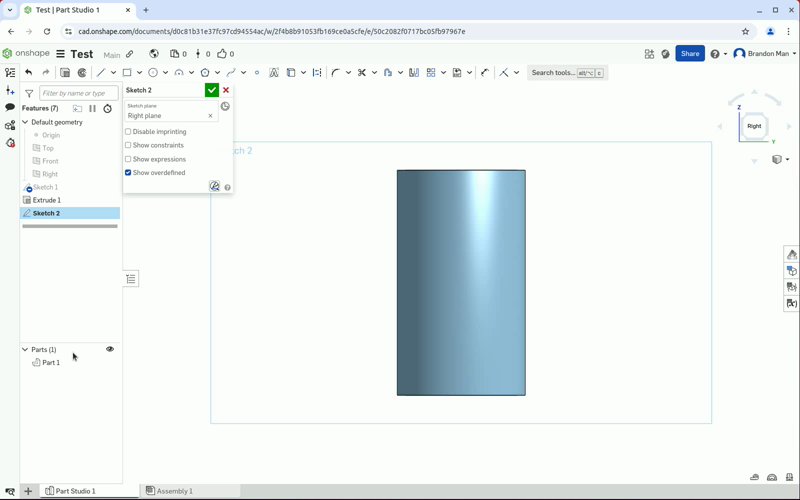
key(y)
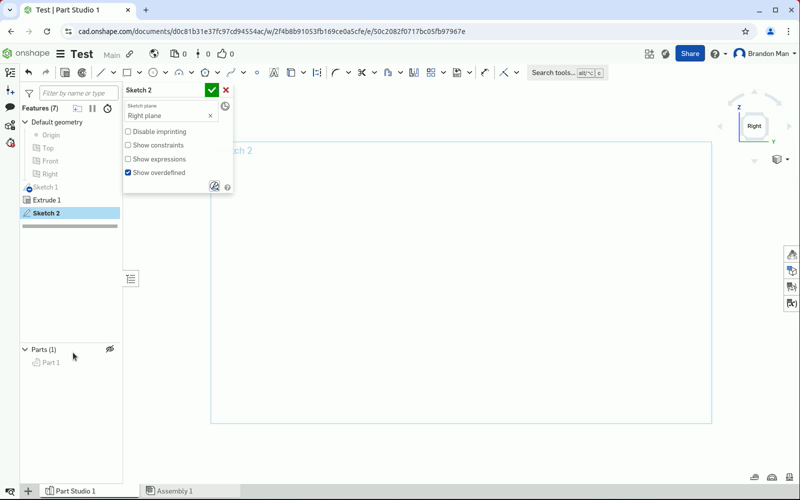
key(c)
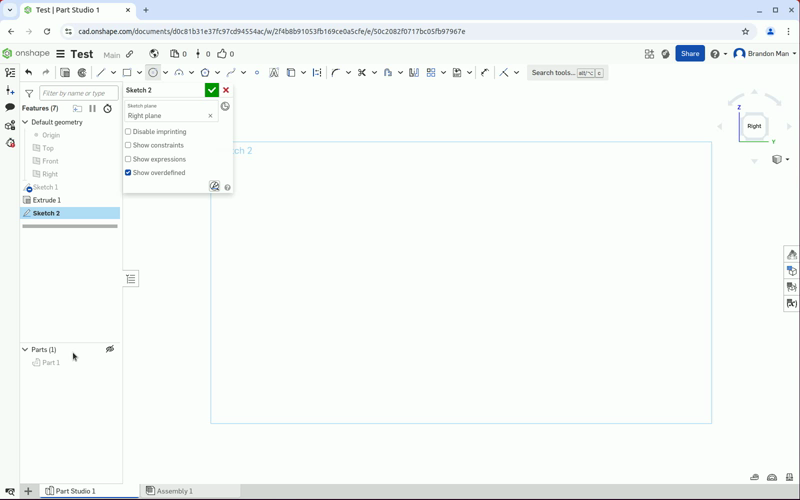
key_down(shift)
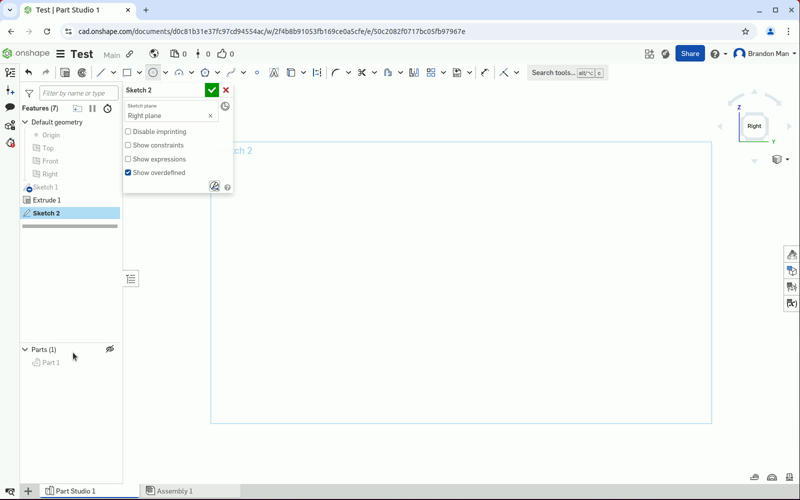
mouse_move(461, 282)
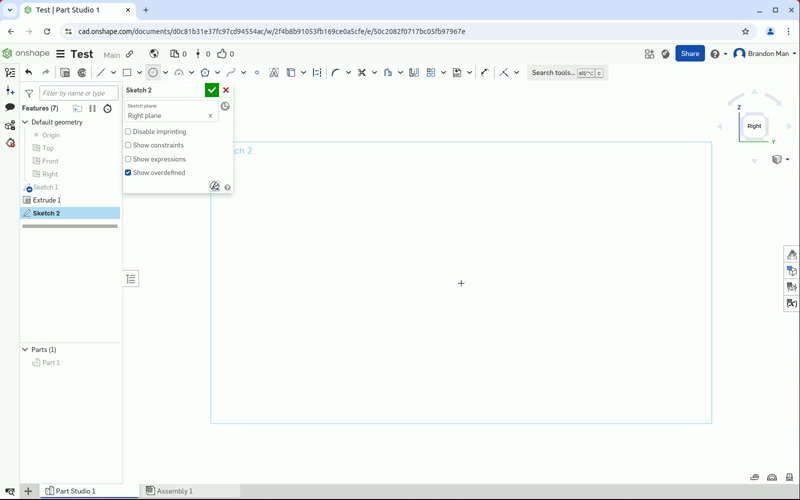
click(461, 282)
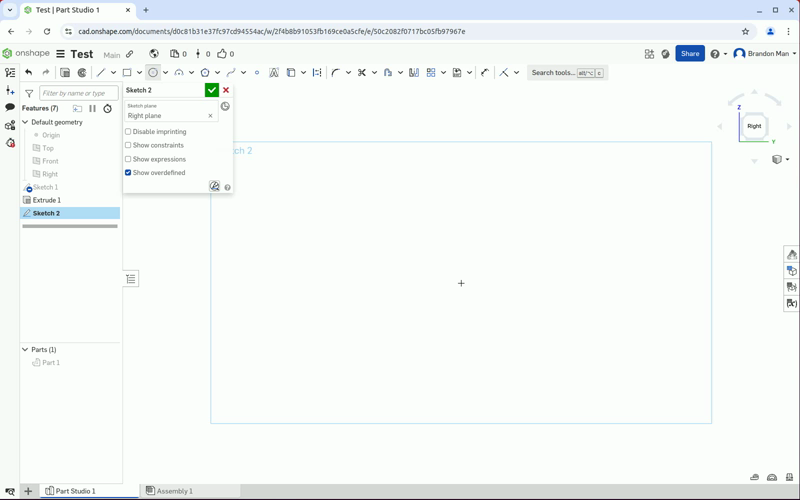
key_up(shift)
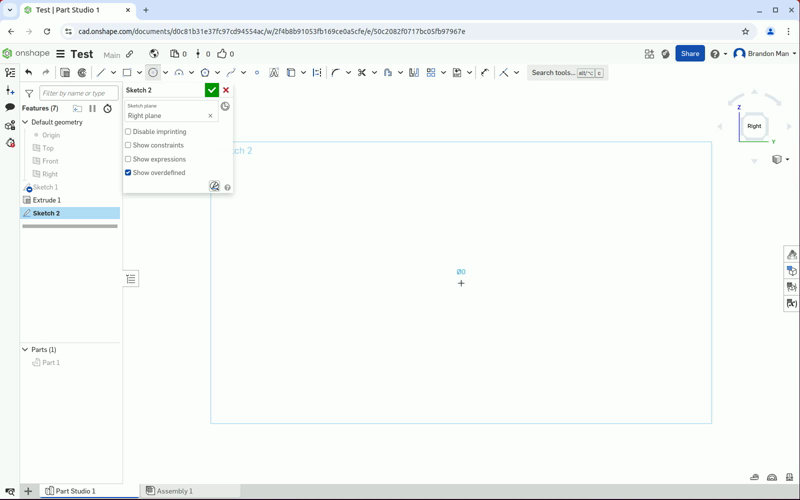
mouse_move(511, 282)
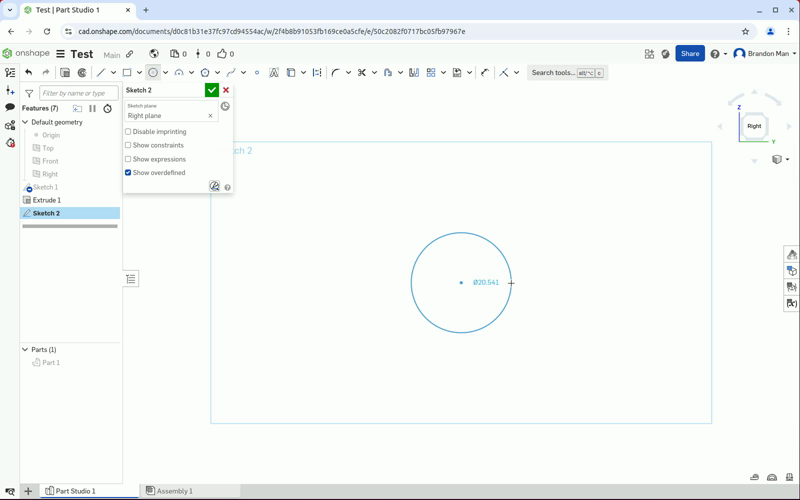
click(511, 282)
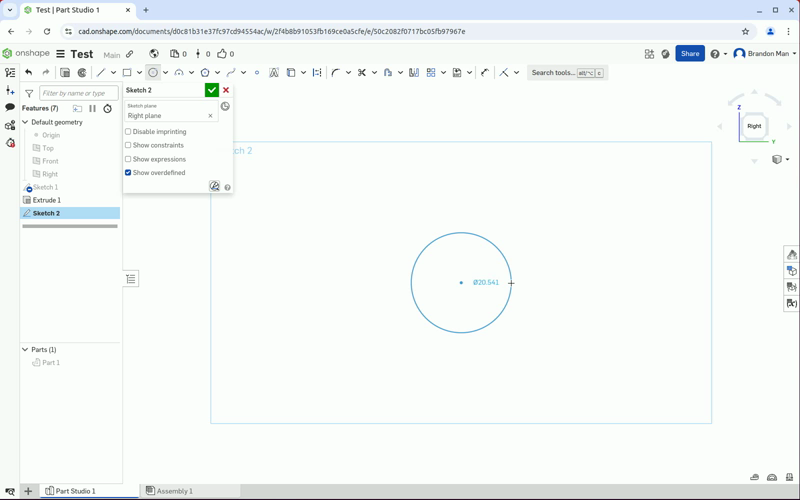
key(esc)
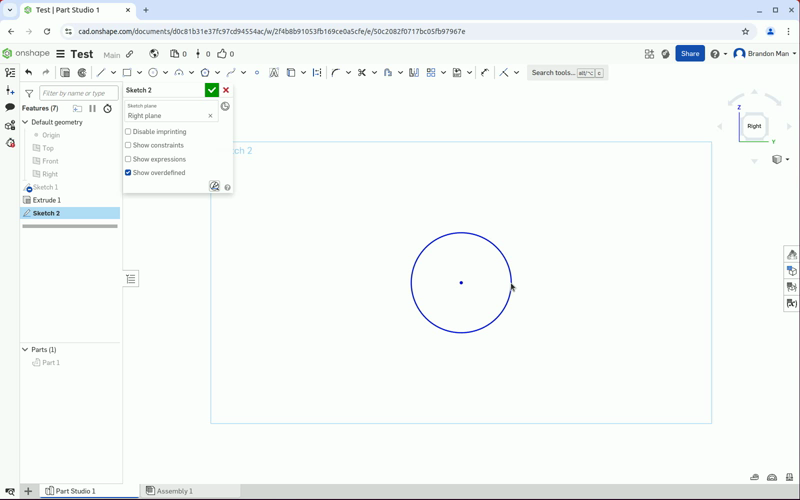
key(c)
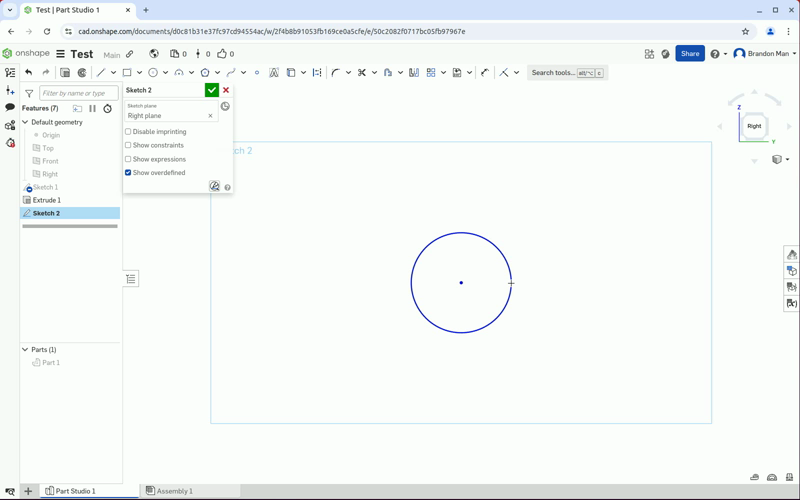
key_down(shift)
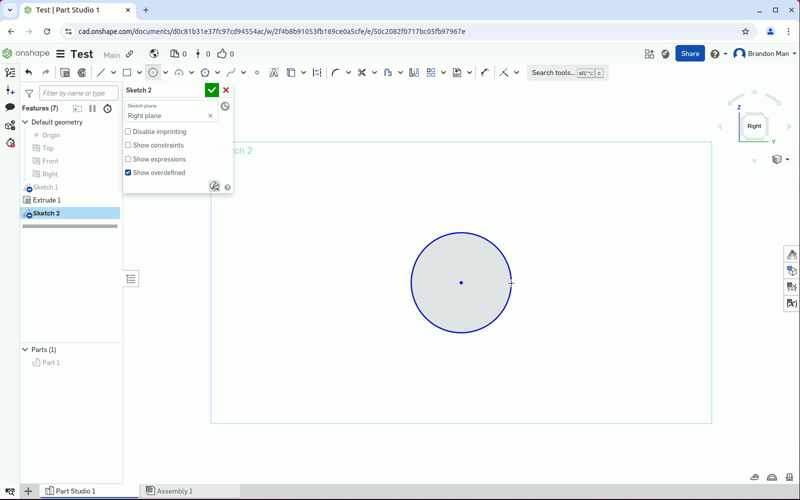
mouse_move(461, 282)
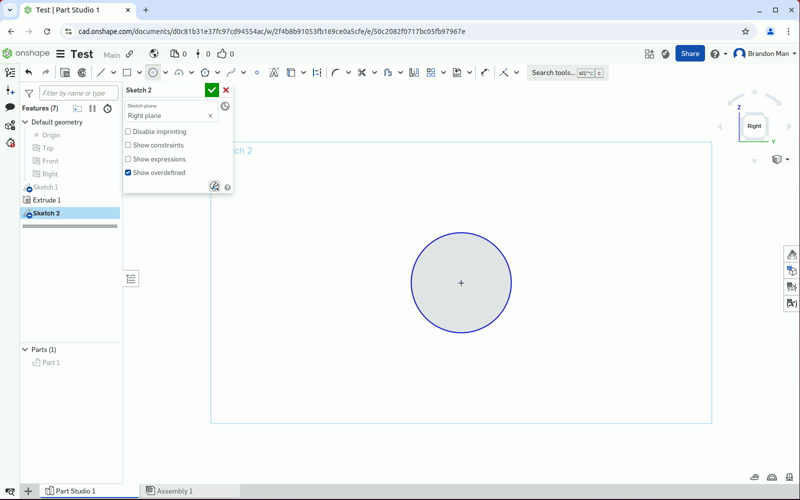
click(461, 282)
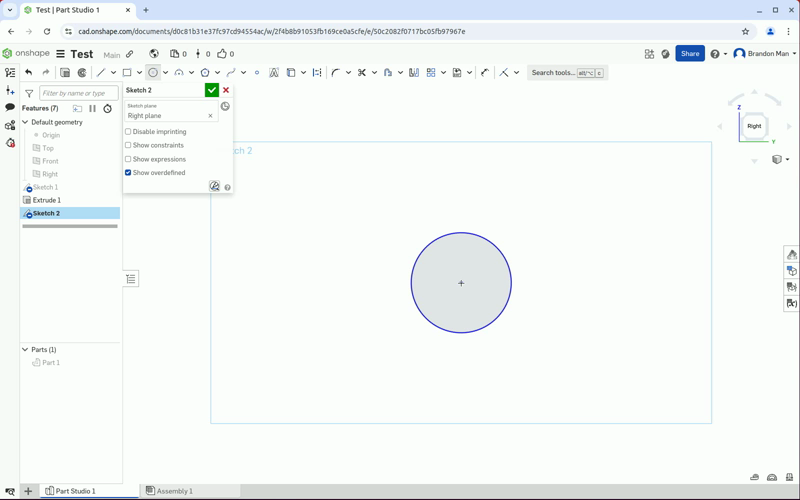
key_up(shift)
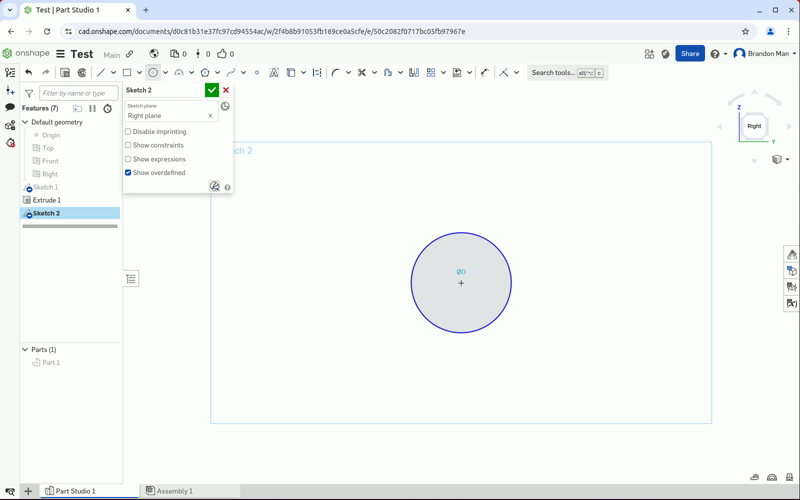
mouse_move(504, 282)
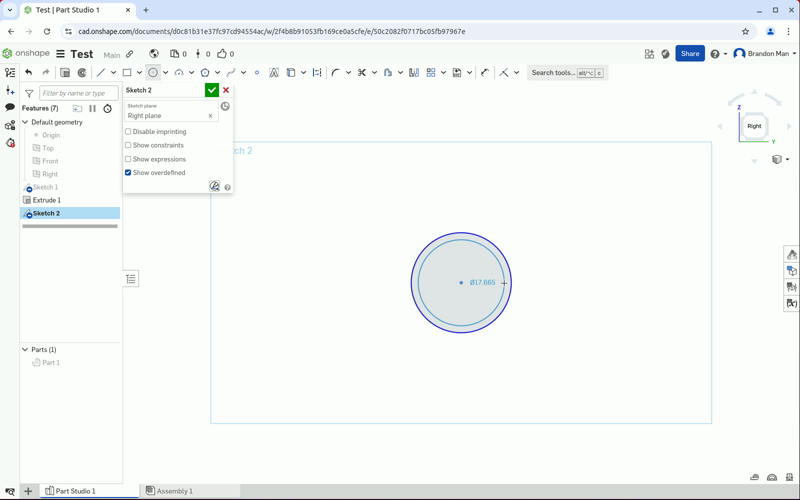
click(504, 282)
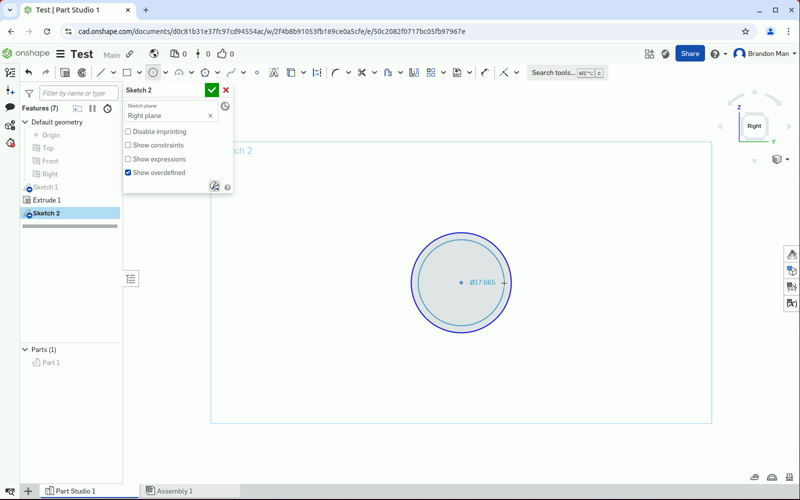
key(esc)
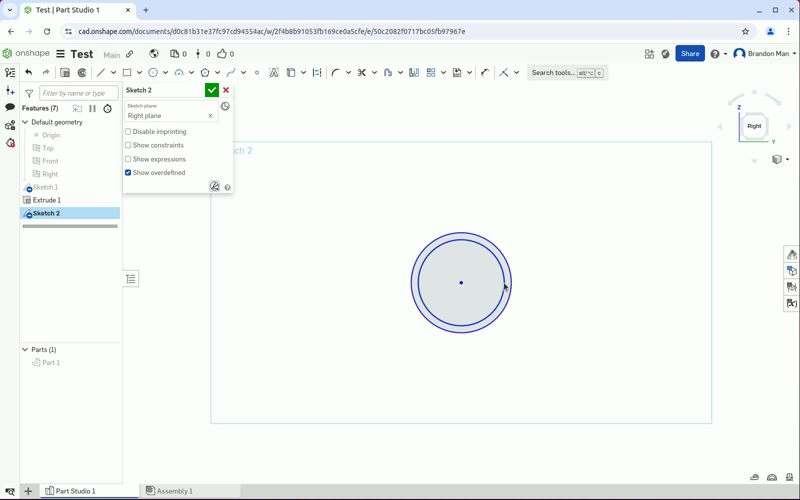
mouse_move(452, 237)
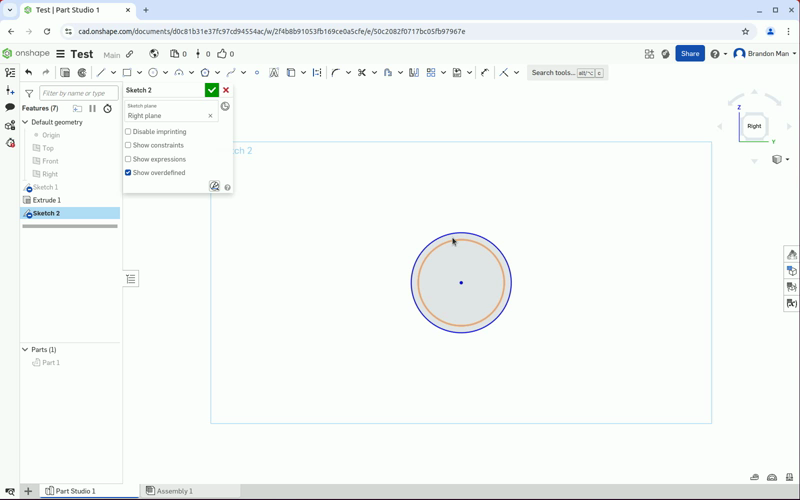
click(452, 237)
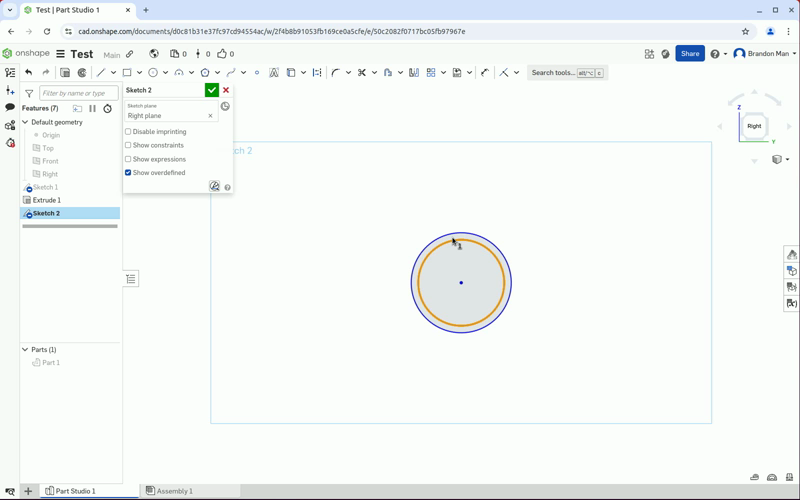
mouse_move(73, 352)
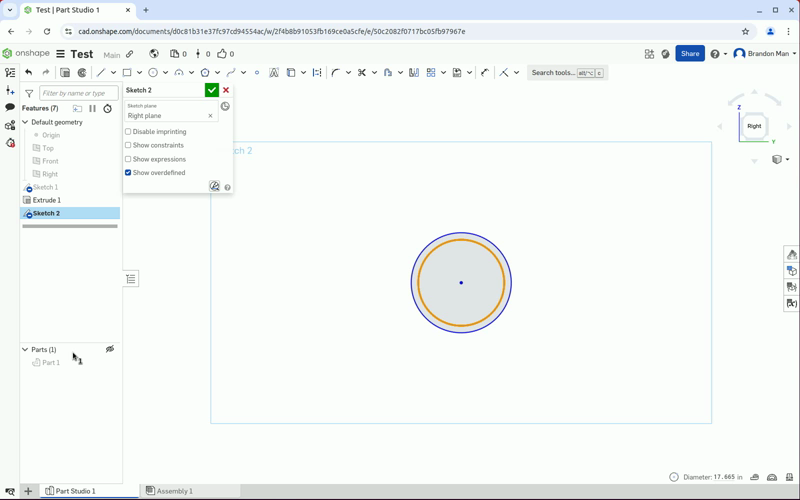
key(shift+y)
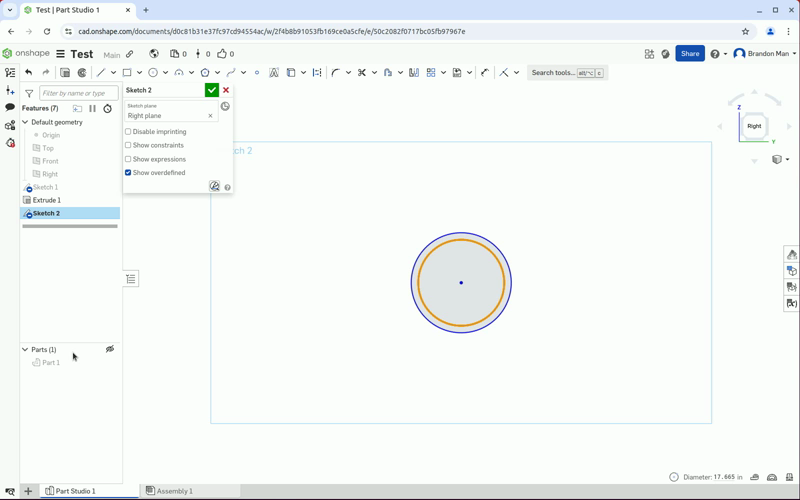
key(shift+e)
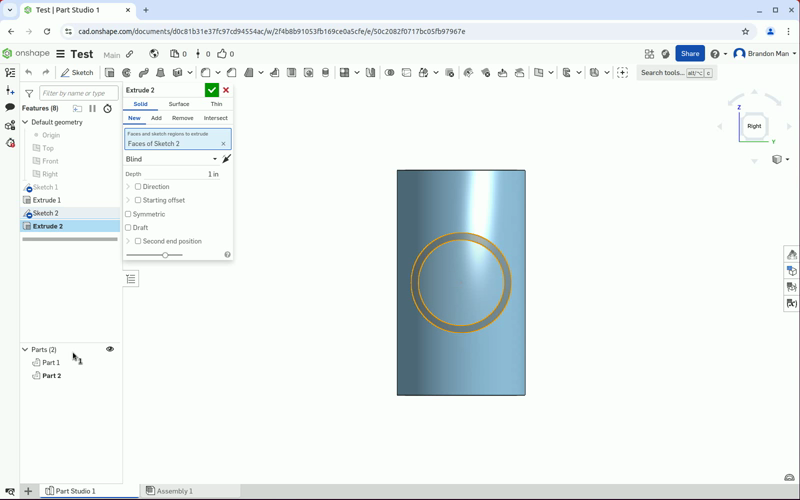
mouse_move(143, 106)
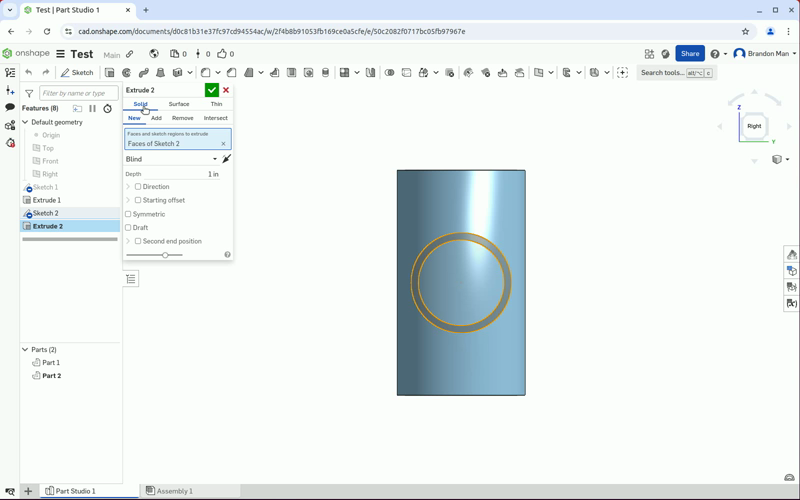
click(143, 106)
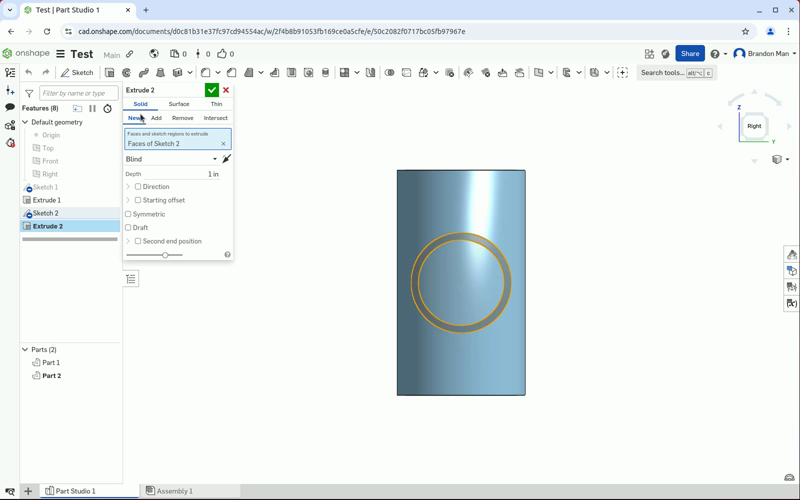
mouse_move(137, 120)
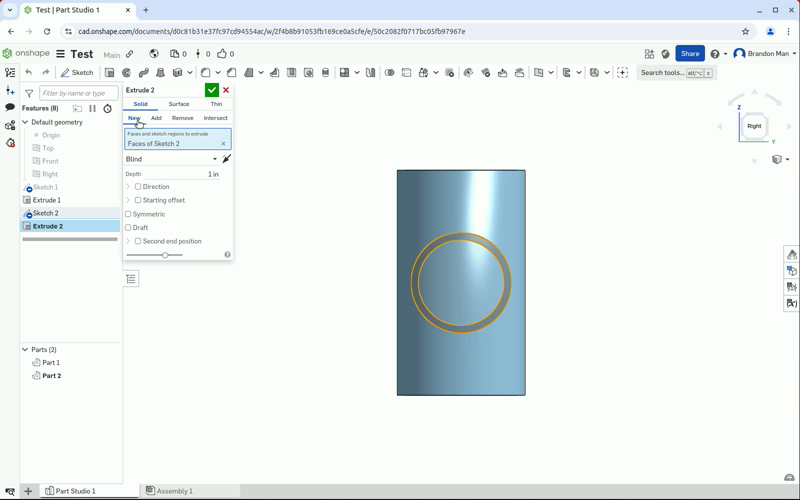
click(137, 120)
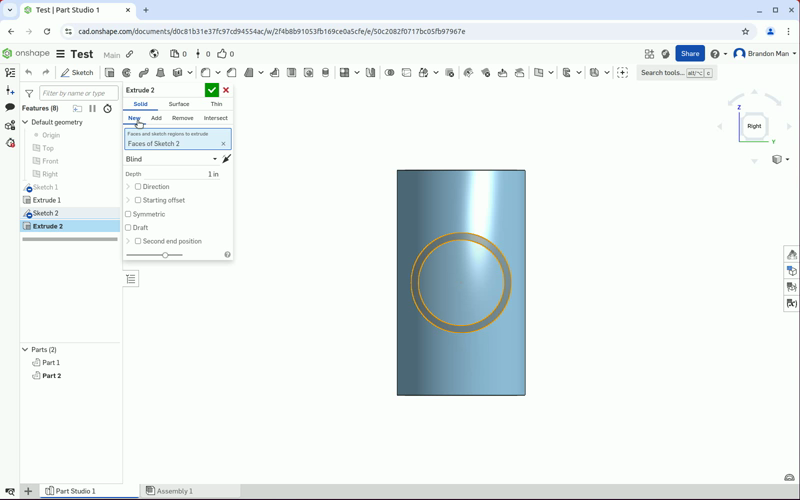
key(tab, 4)
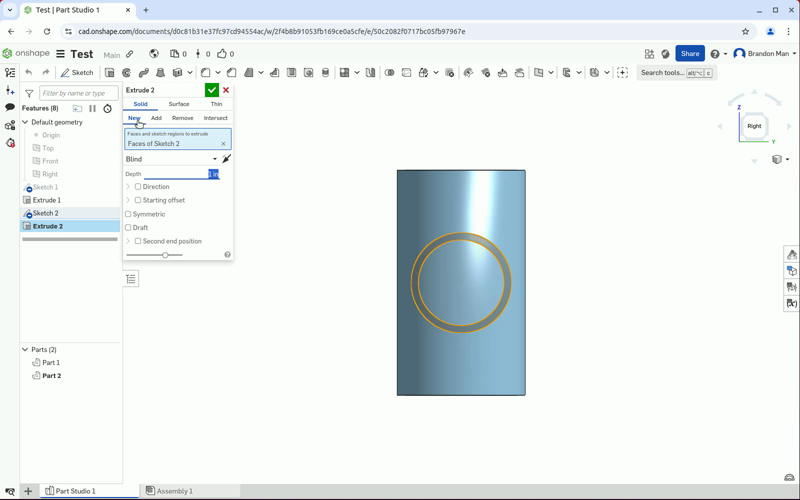
text(23.108)
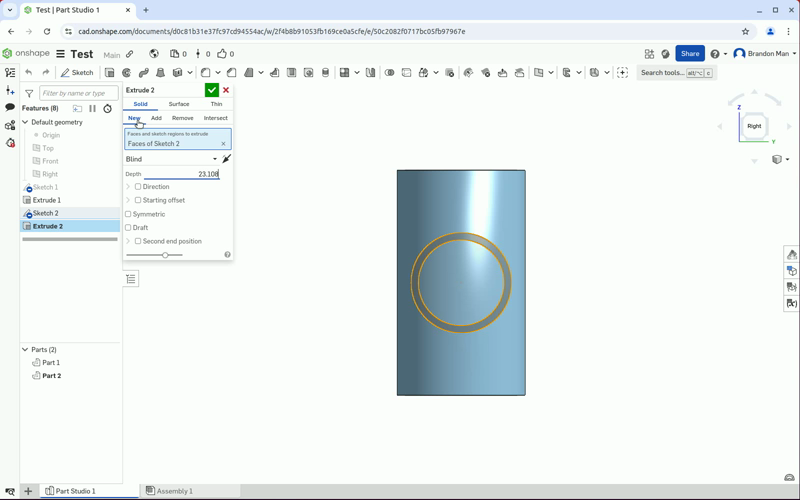
key(enter)
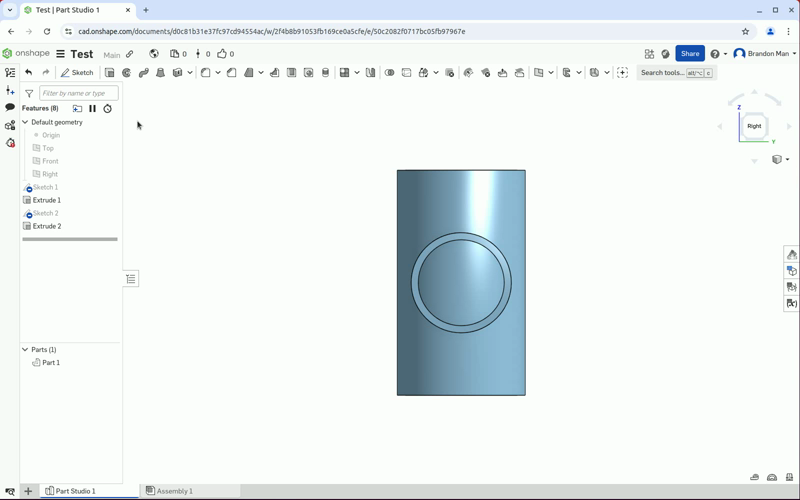
key(shift+h)
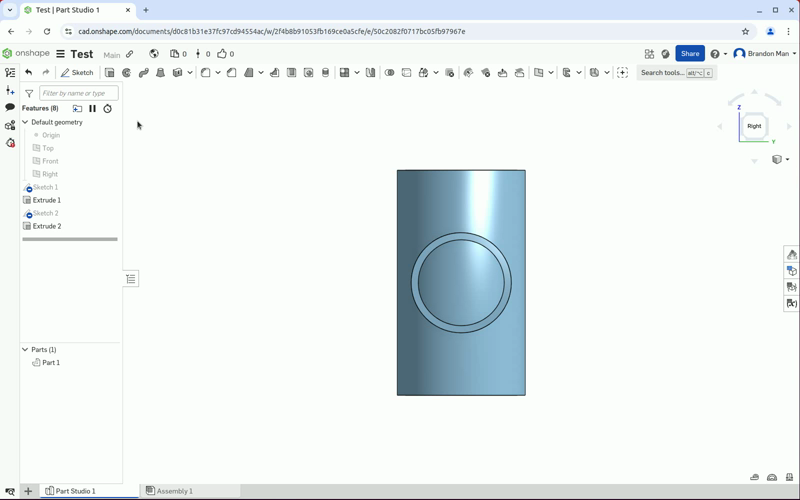
key(shift+h)
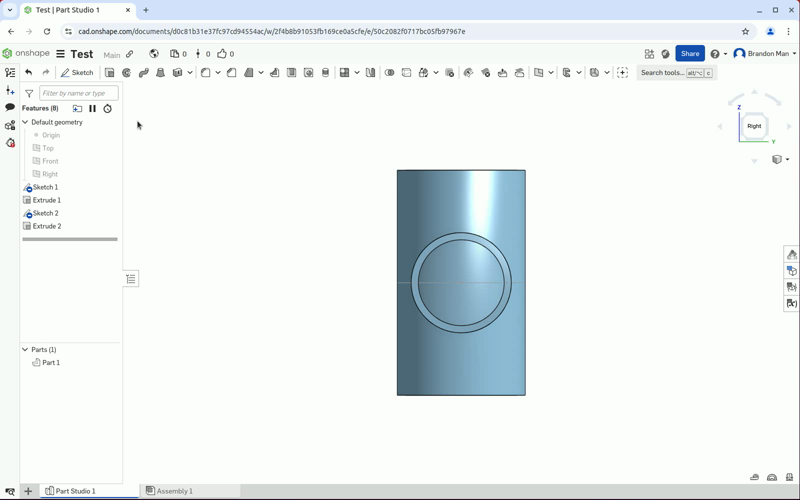
key(shift+7)
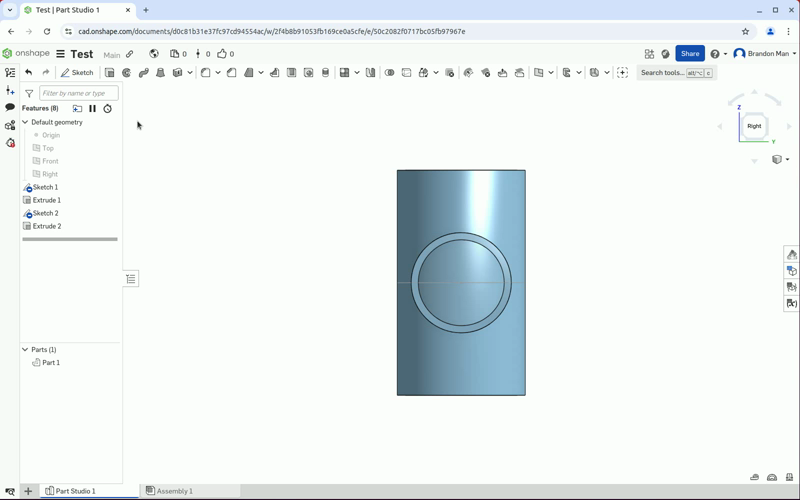
key(right, 2)
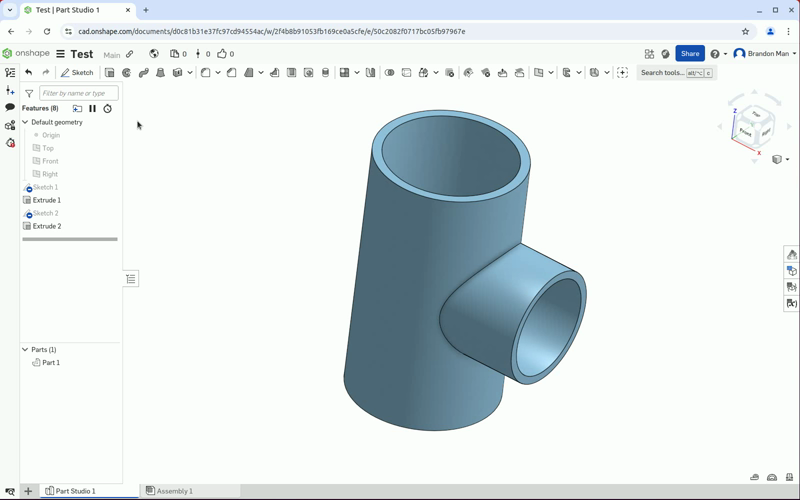
key(down, 2)
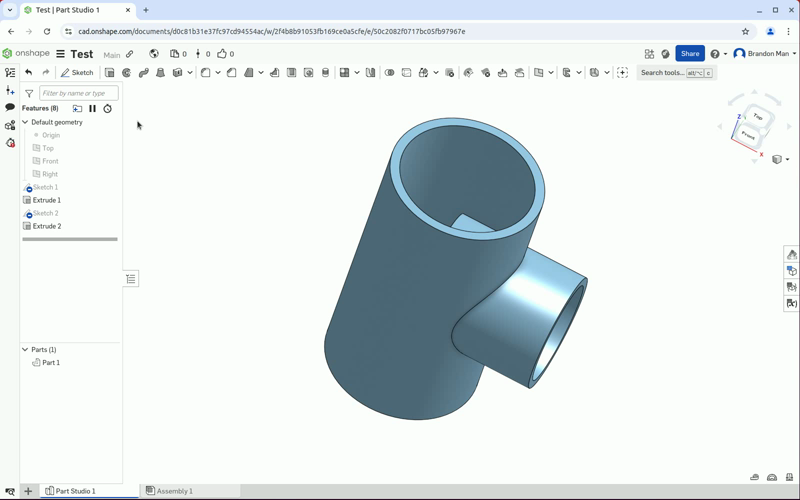
key(up, 2)
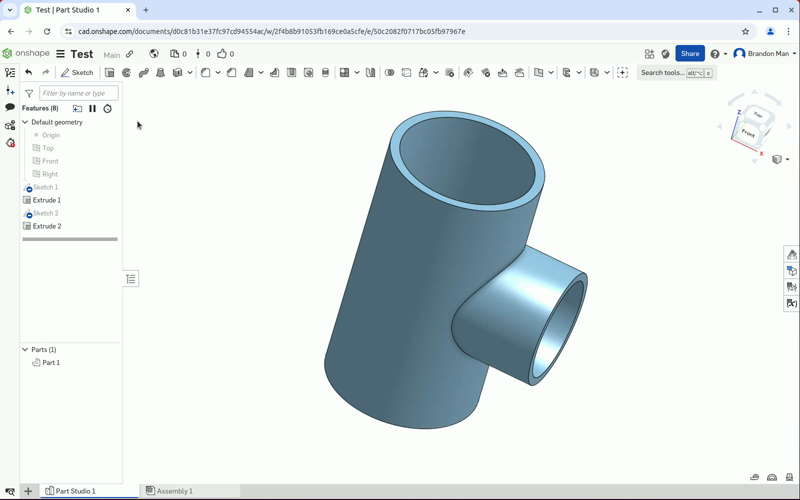
key(left, 2)
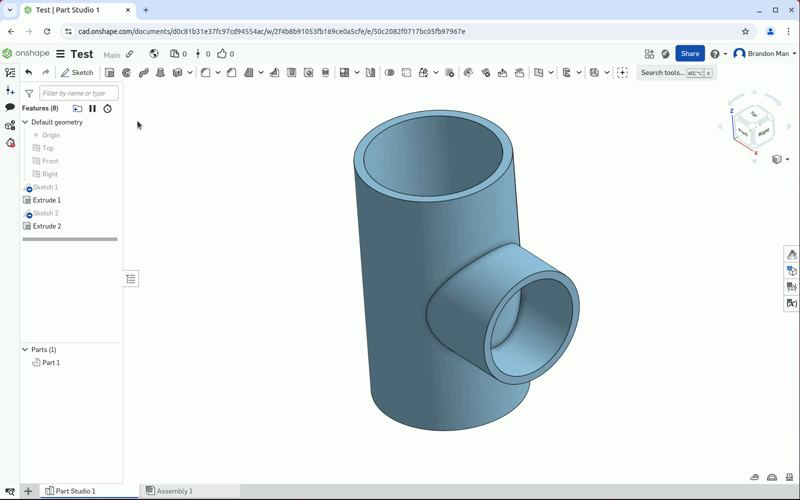
mouse_move(73, 189)
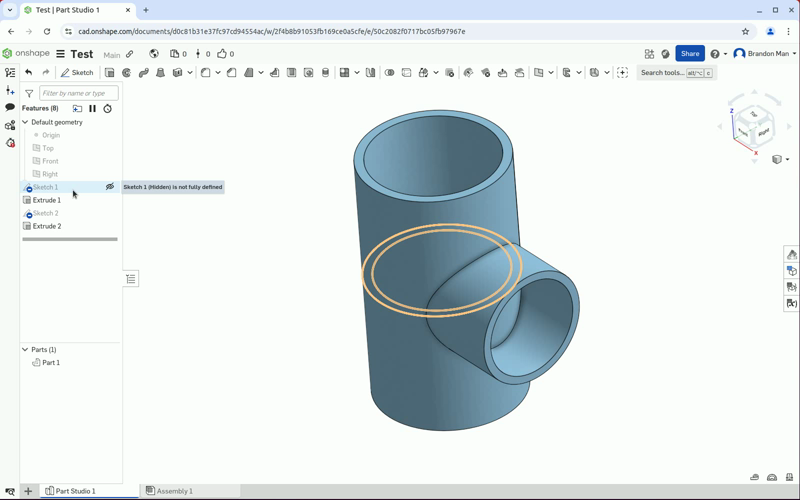
click(73, 189)